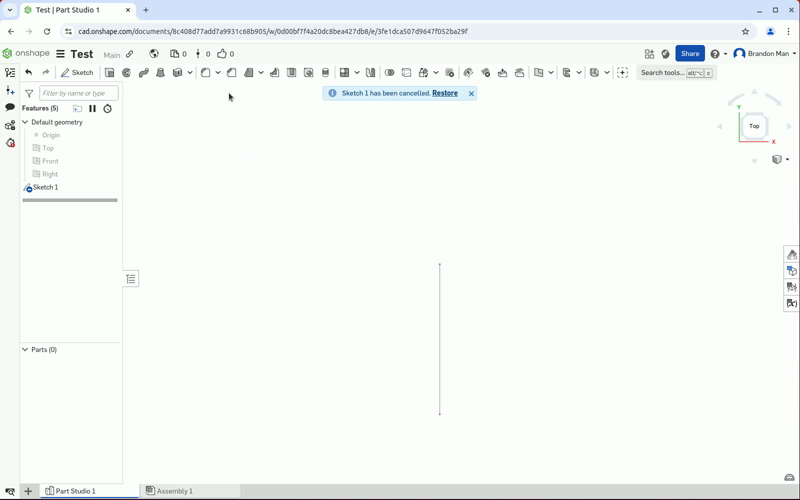
key(shift+h)
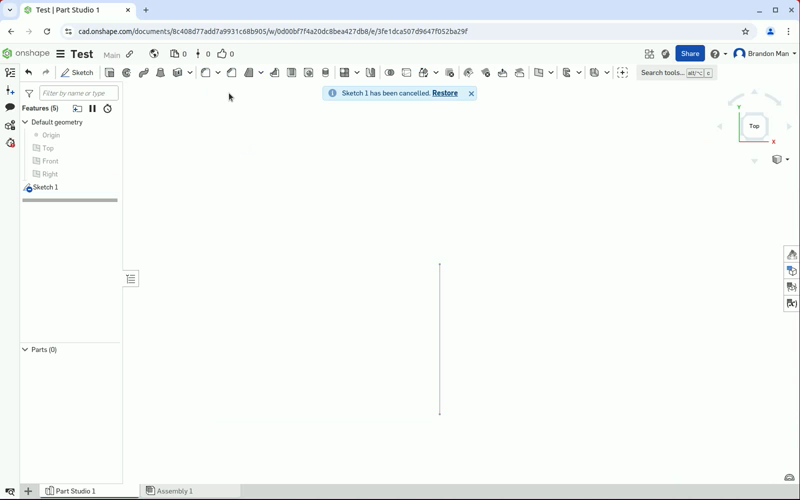
key(shift+s)
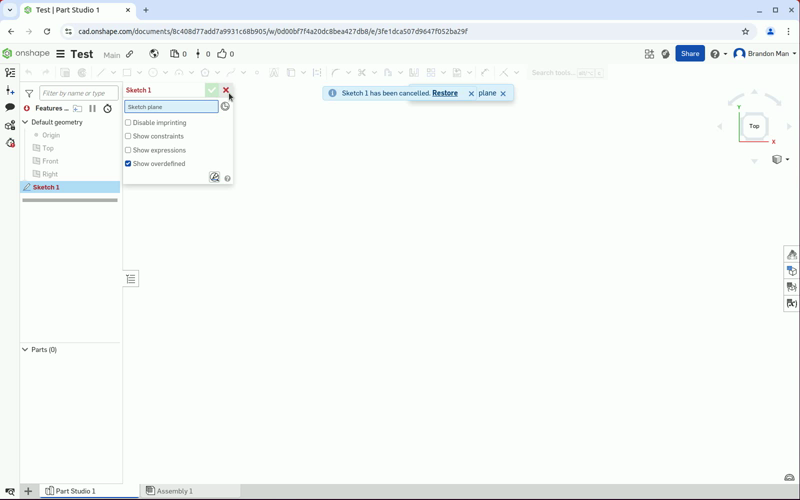
mouse_move(73, 150)
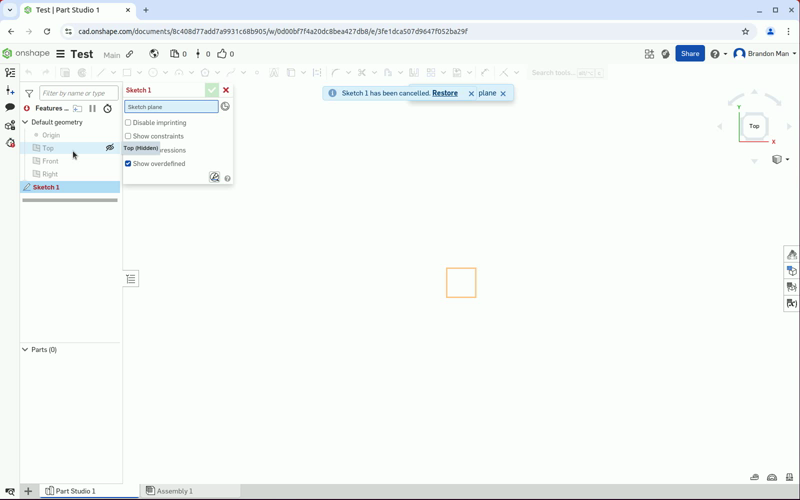
click(73, 150)
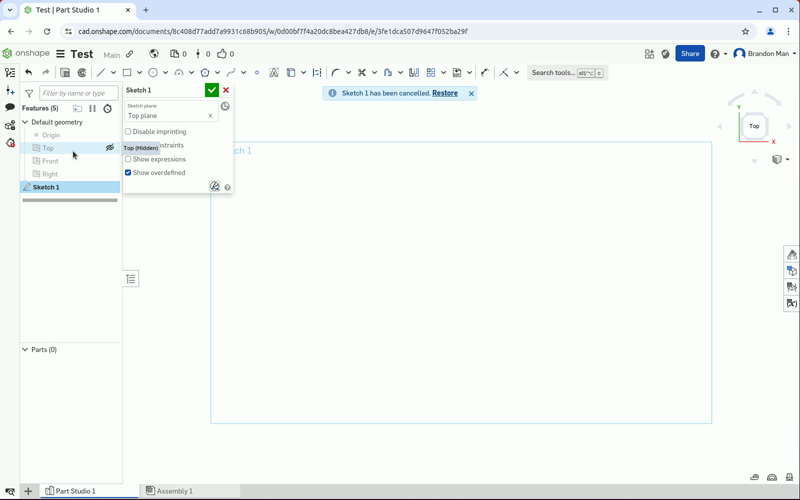
mouse_move(73, 352)
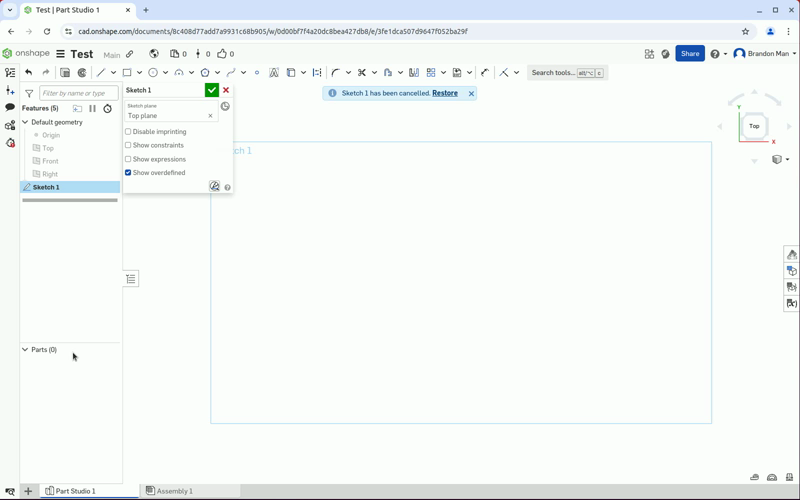
key(y)
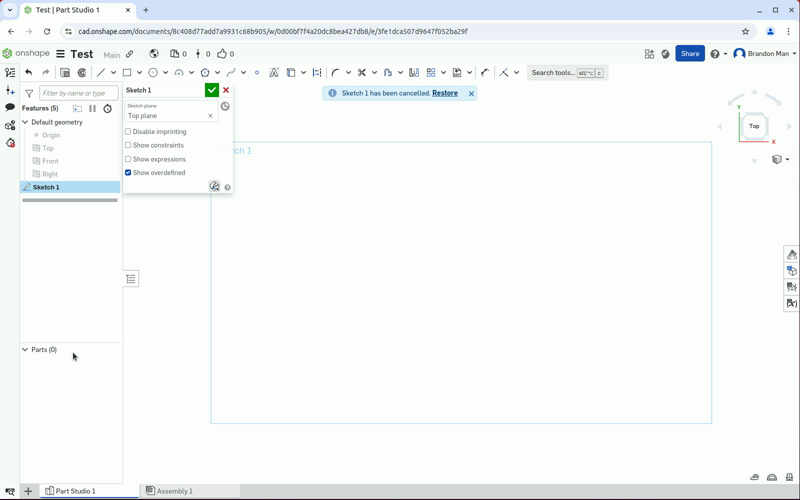
key(l)
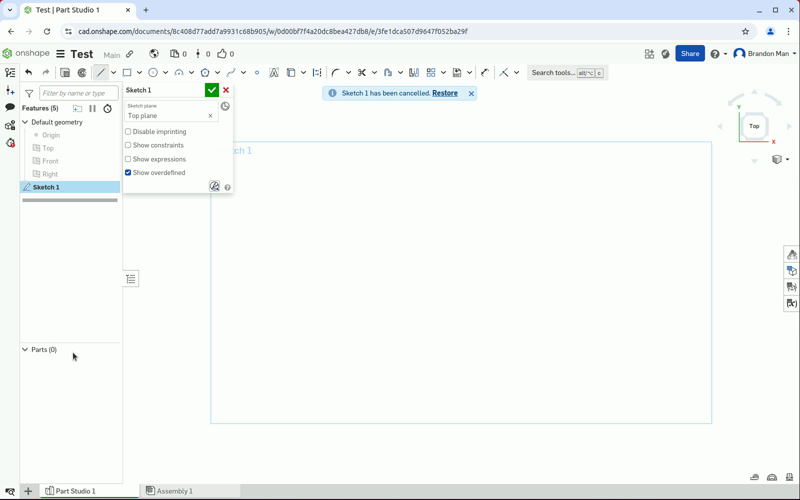
key_down(shift)
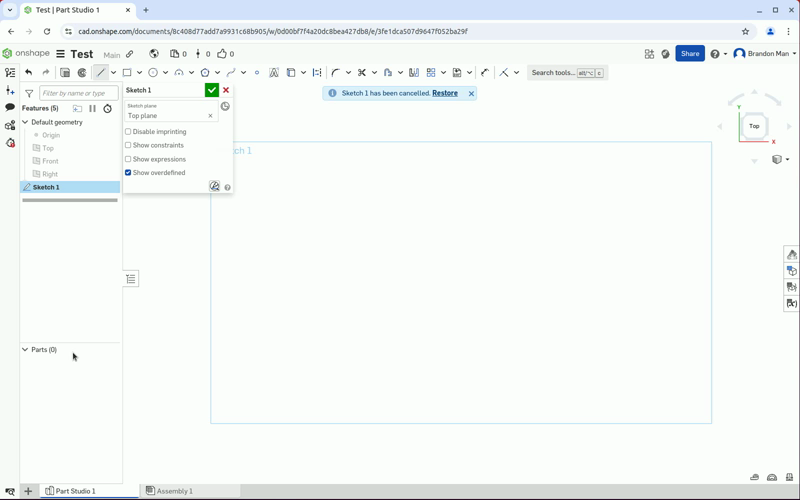
mouse_move(460, 282)
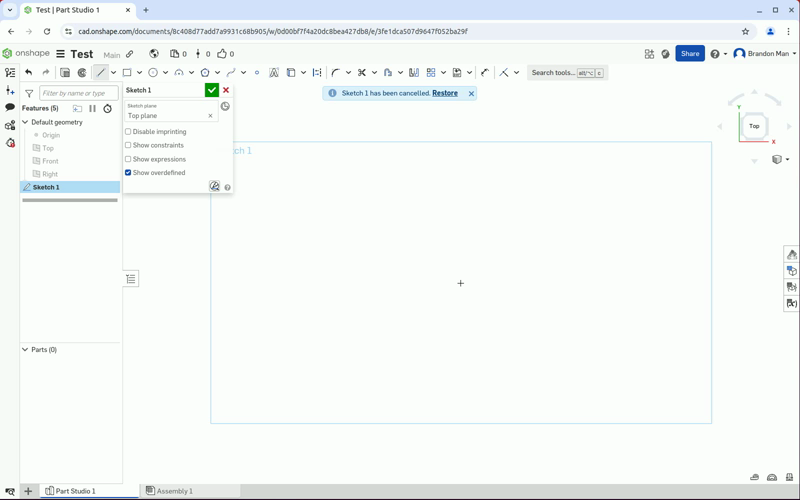
click(460, 282)
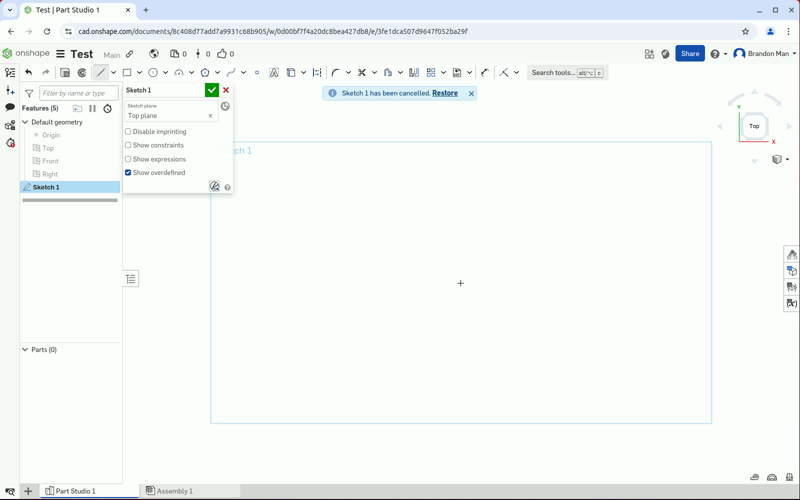
key_up(shift)
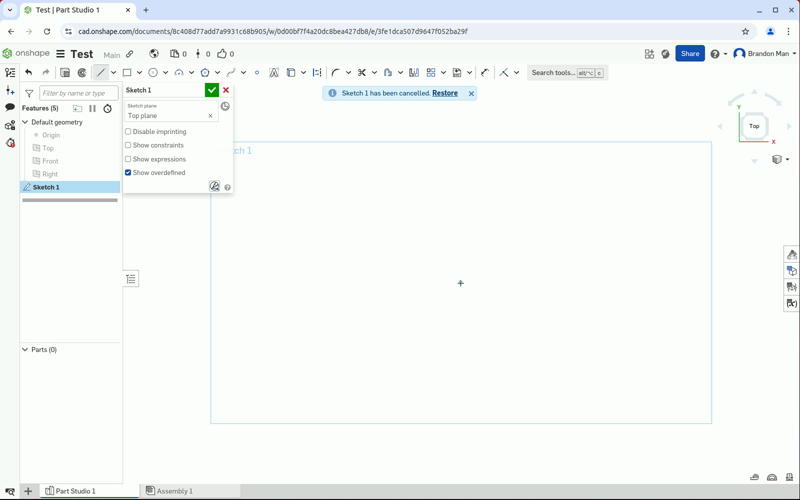
key_down(shift)
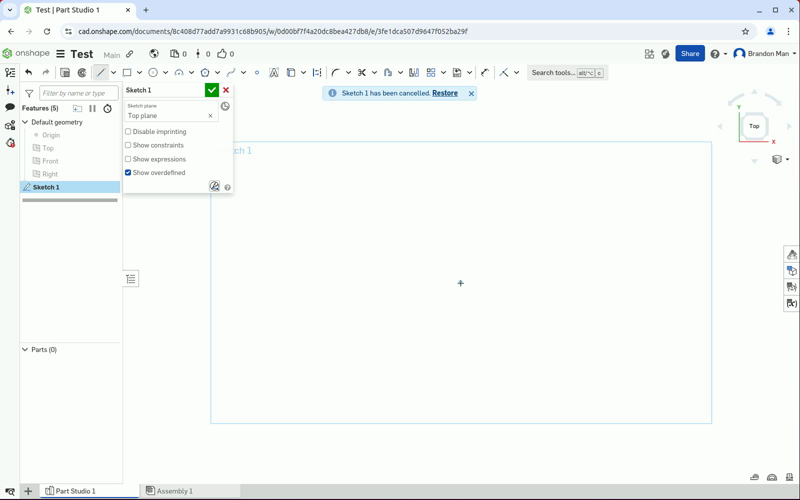
mouse_move(573, 282)
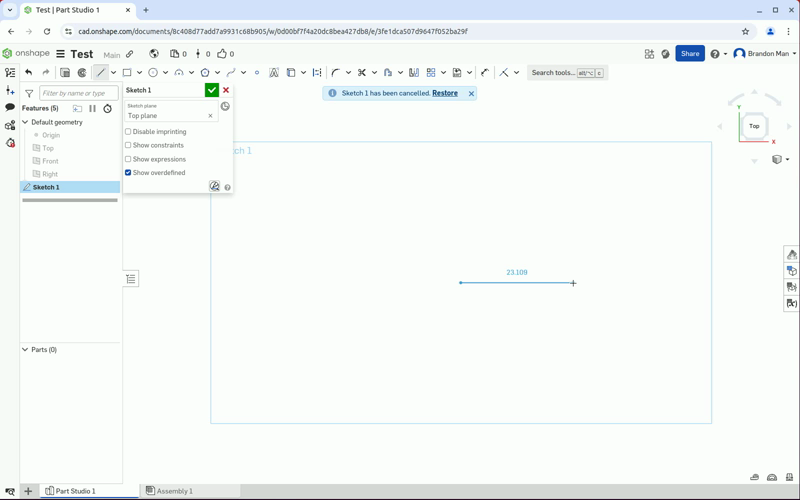
click(573, 282)
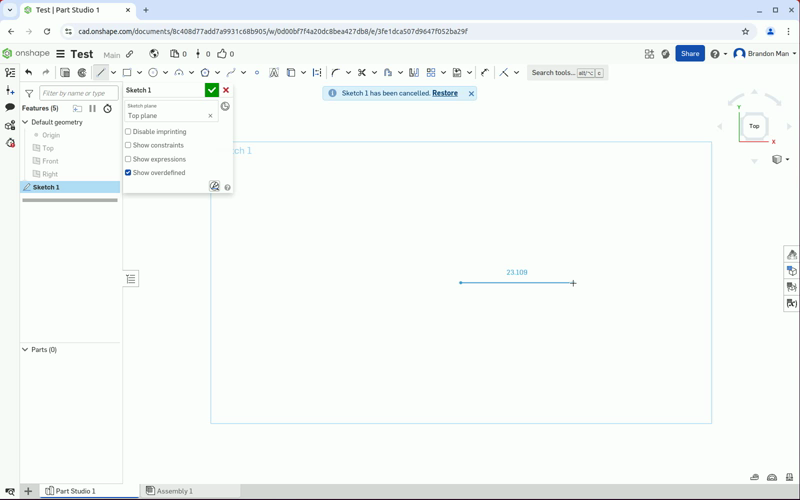
key_up(shift)
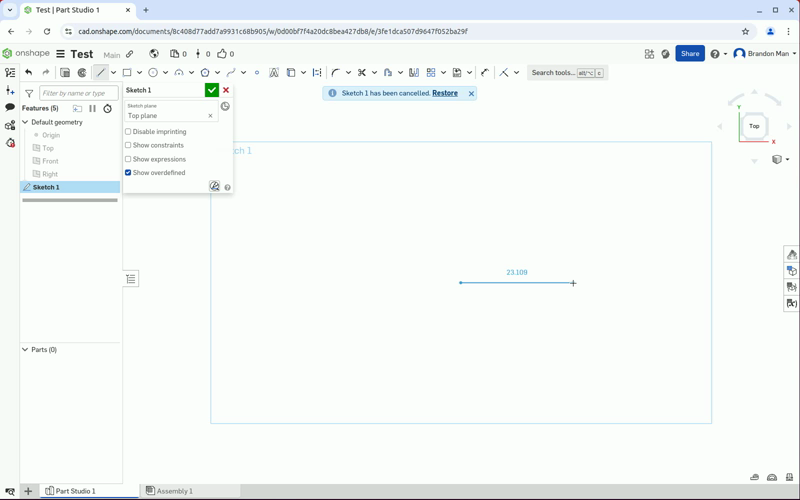
key_down(shift)
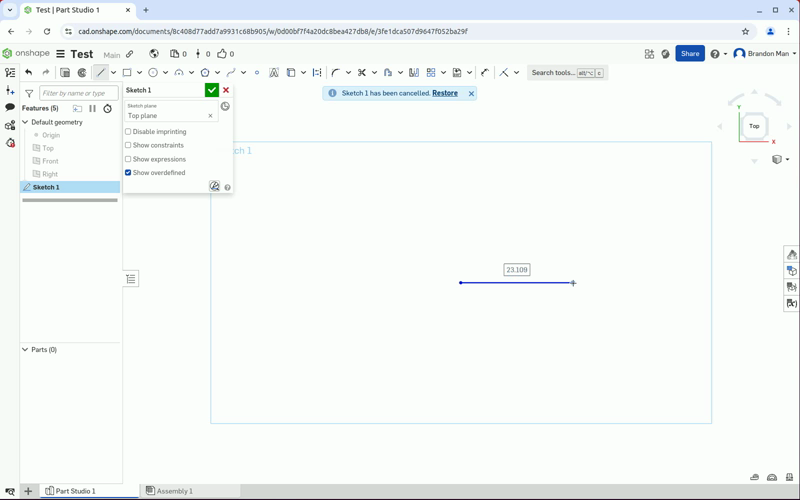
mouse_move(573, 208)
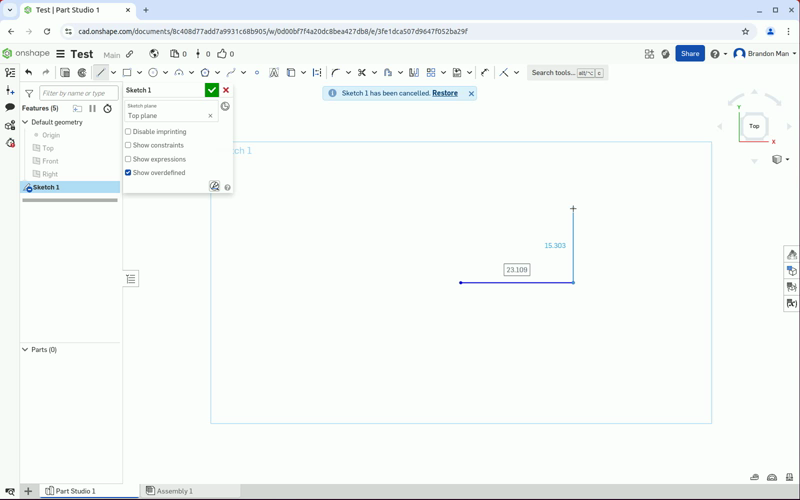
click(573, 208)
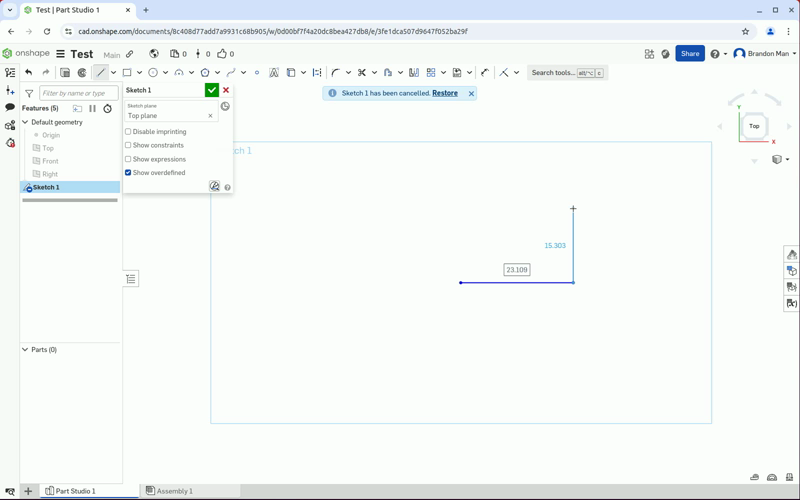
key_up(shift)
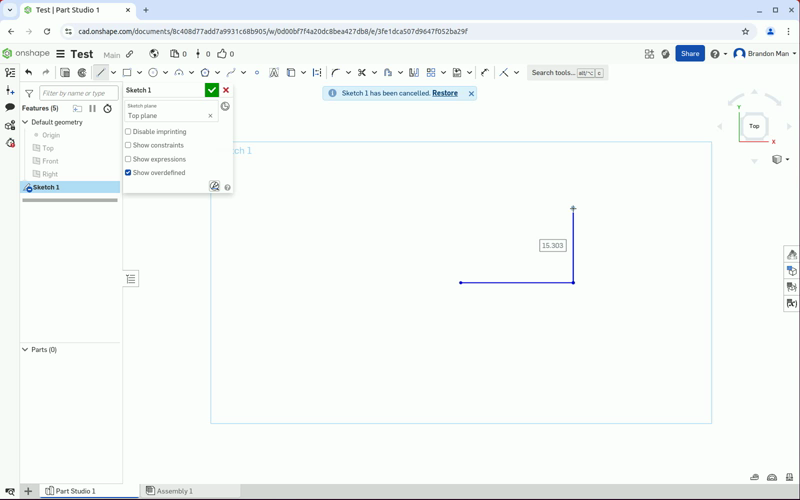
key_down(shift)
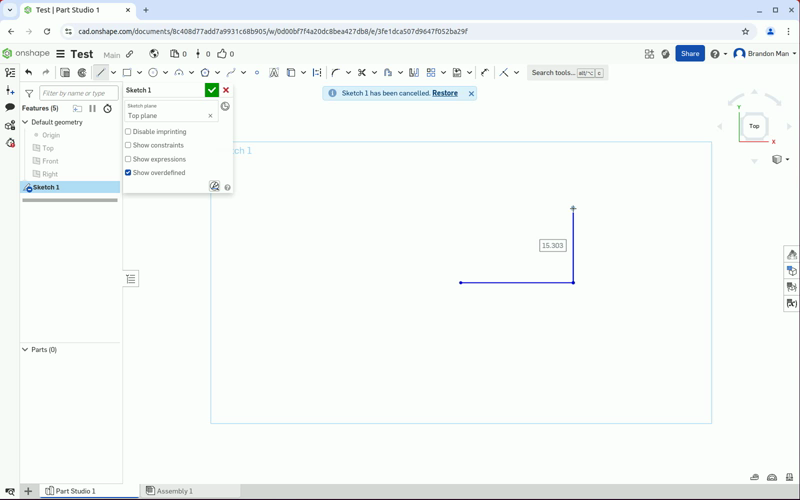
mouse_move(460, 208)
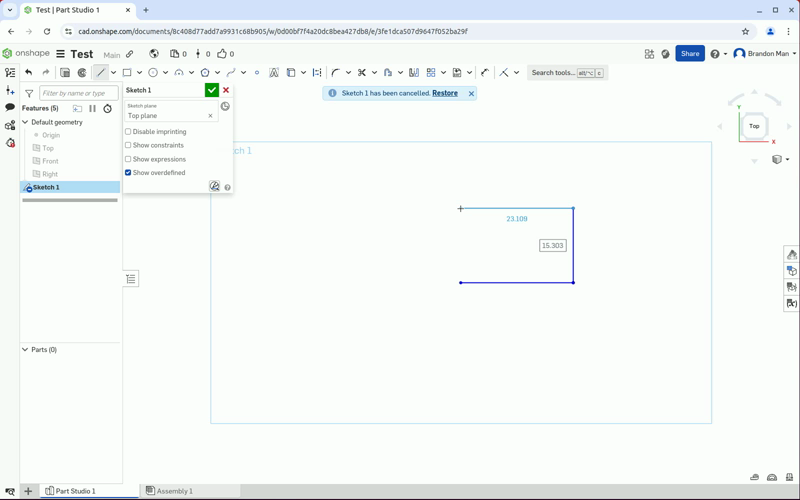
click(460, 208)
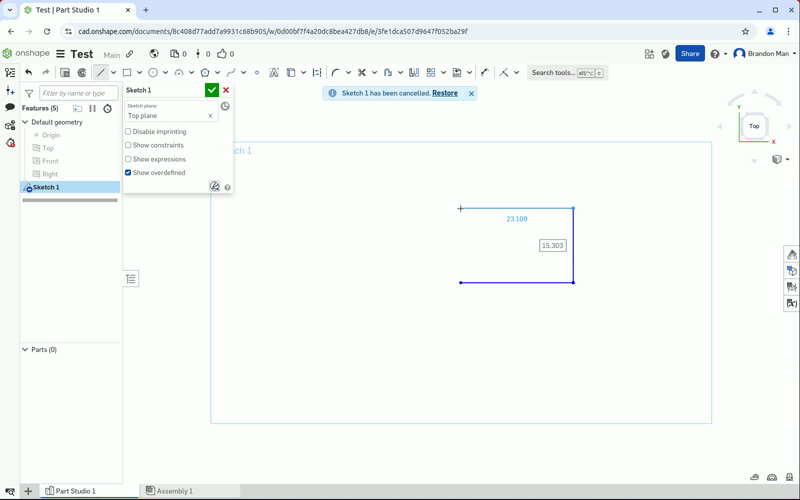
key_up(shift)
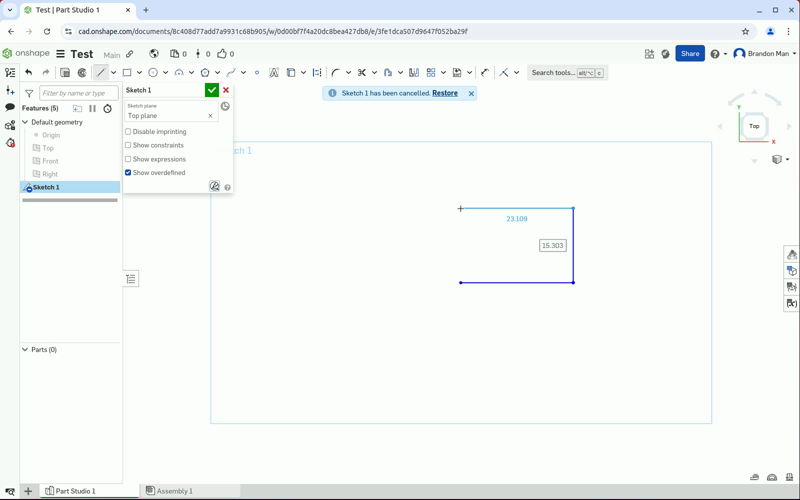
key_down(shift)
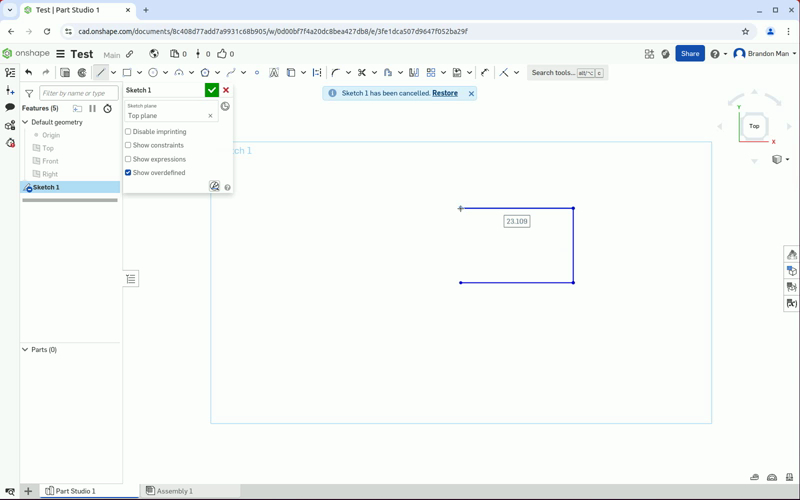
mouse_move(460, 282)
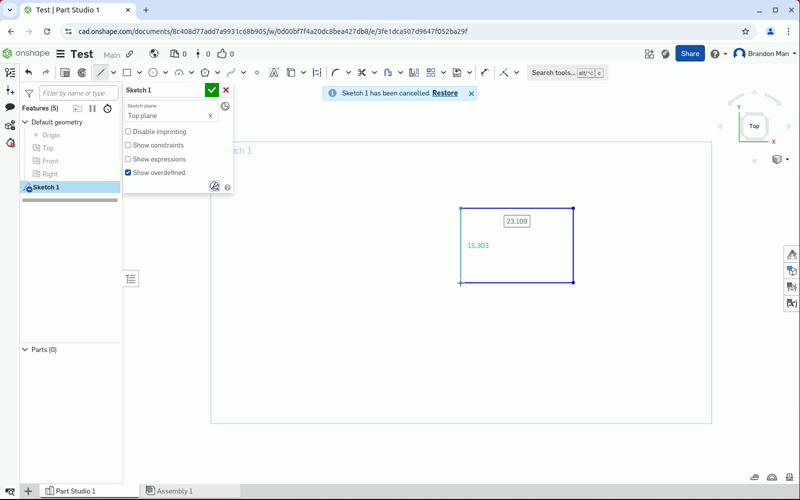
key_up(shift)
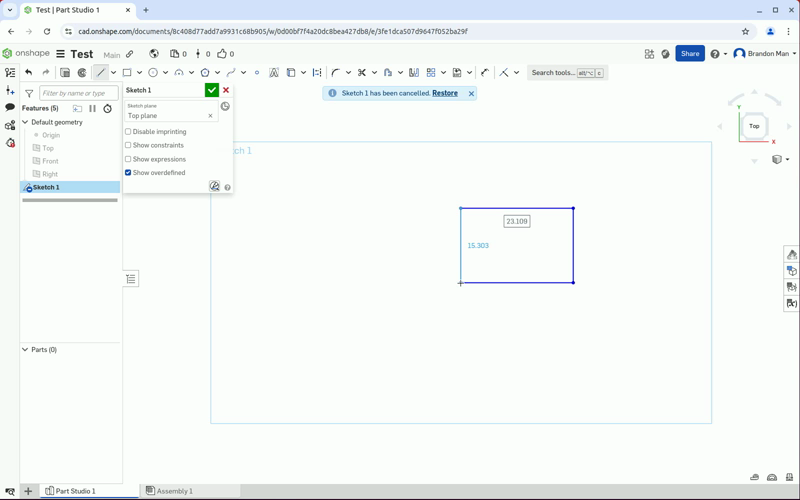
click(460, 282)
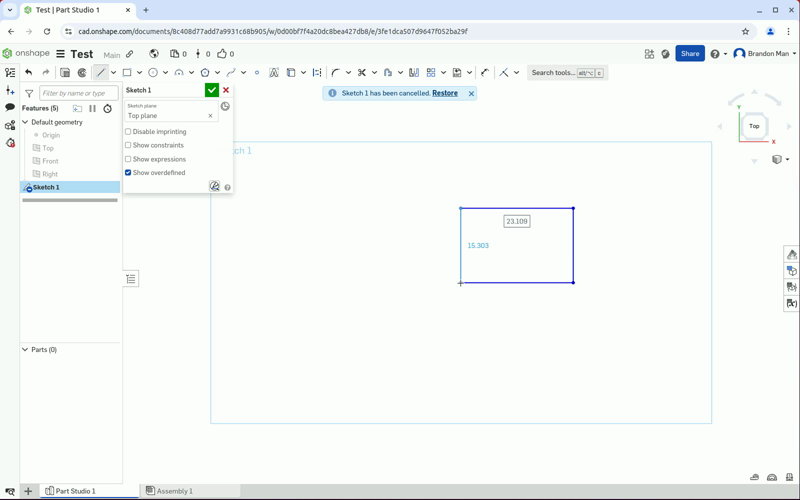
key(esc)
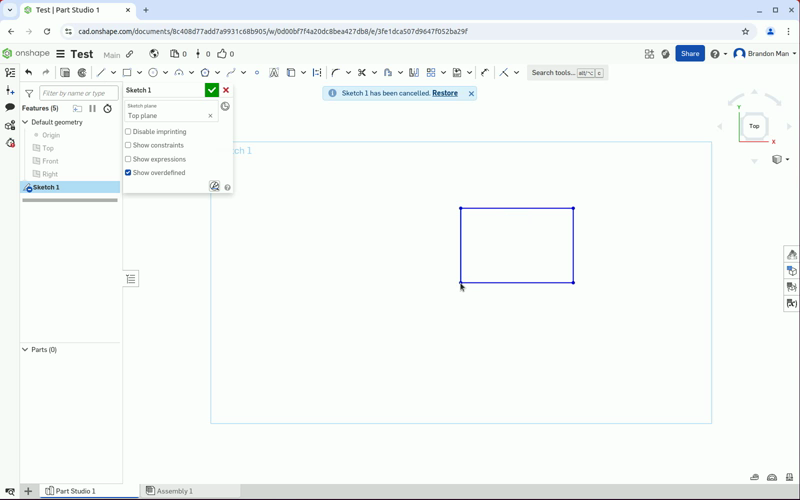
mouse_move(466, 238)
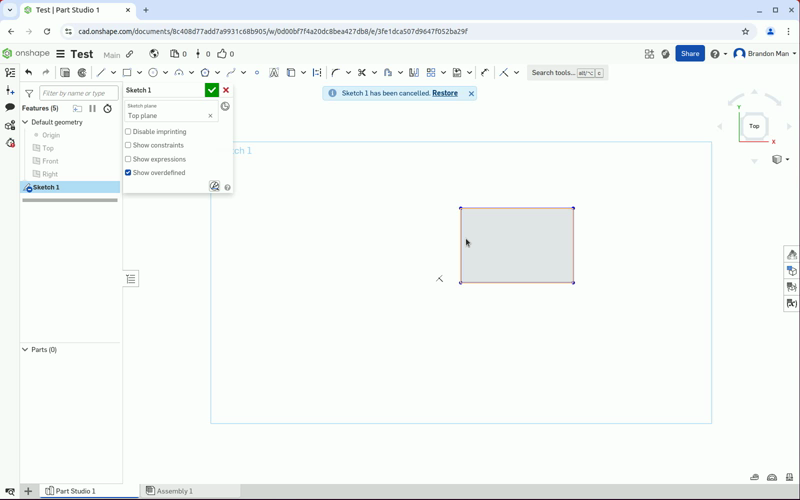
click(466, 238)
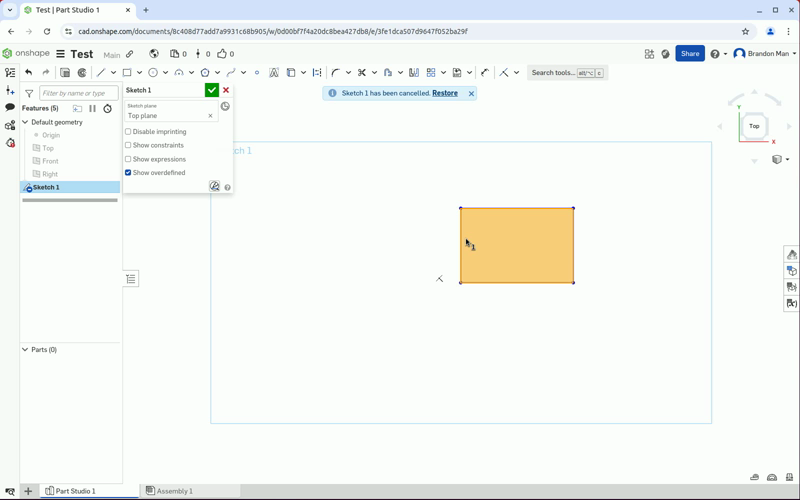
mouse_move(73, 352)
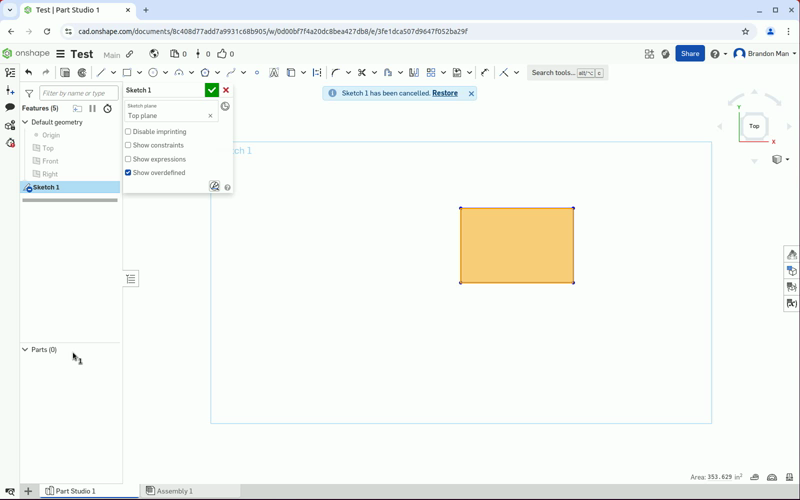
key(shift+y)
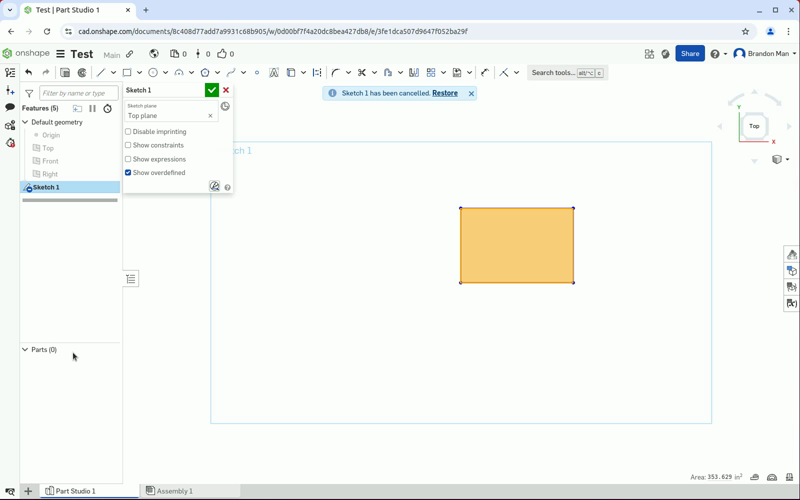
key(shift+e)
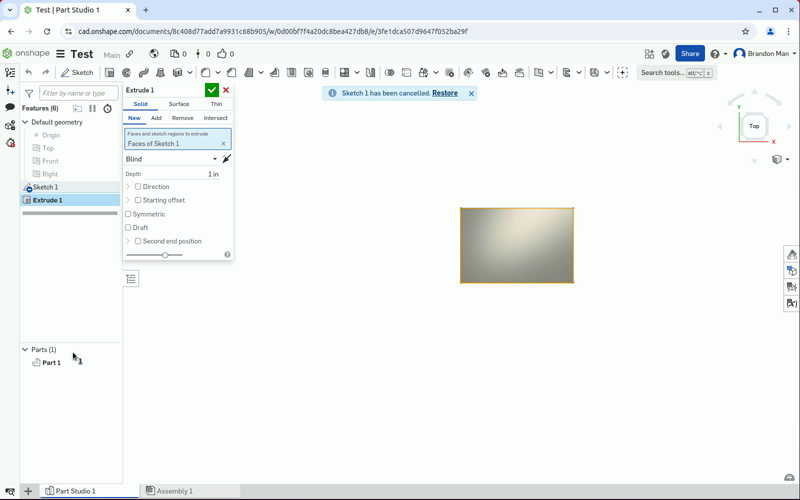
mouse_move(143, 106)
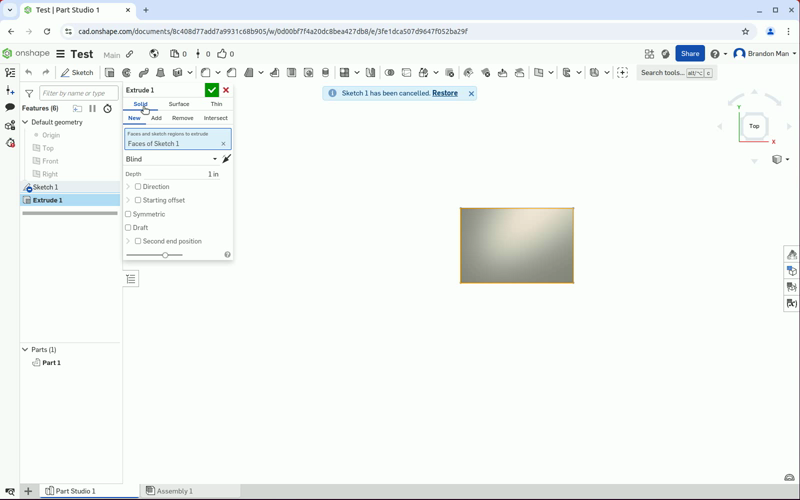
click(143, 106)
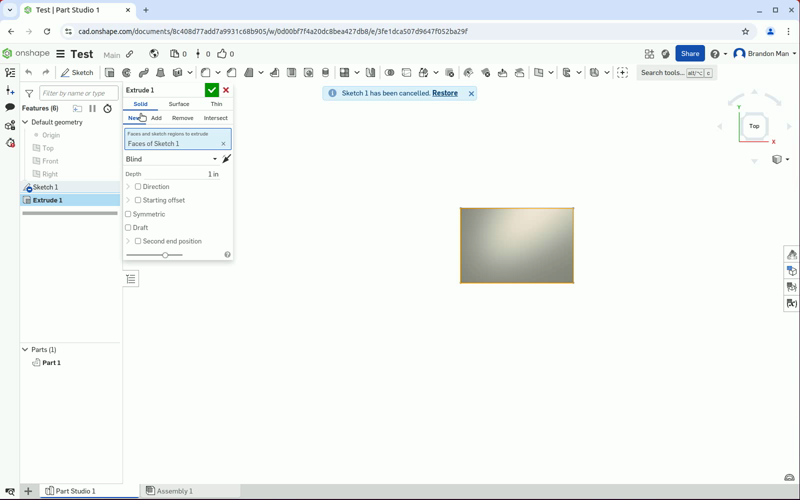
mouse_move(137, 120)
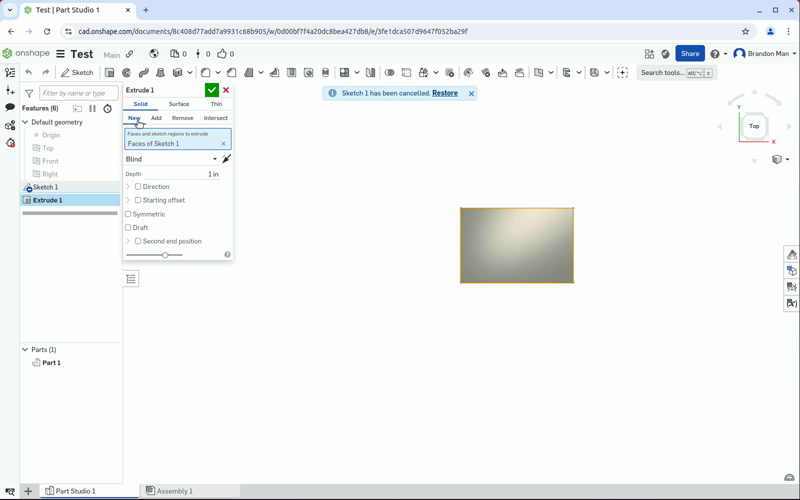
click(137, 120)
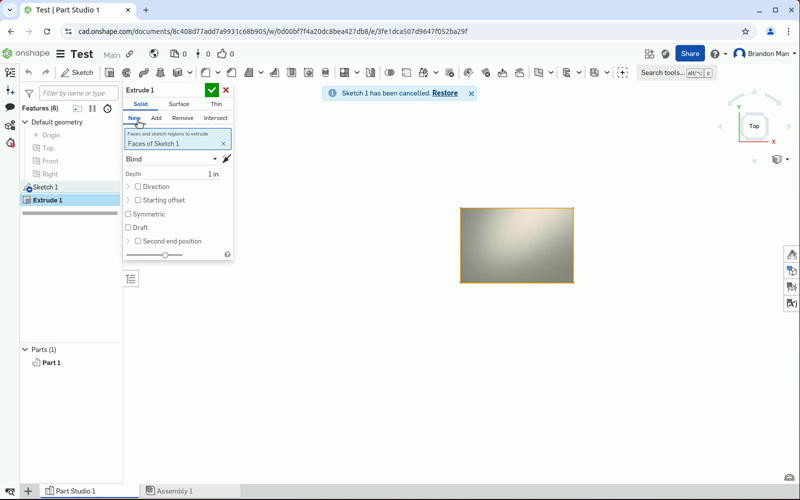
key(tab, 4)
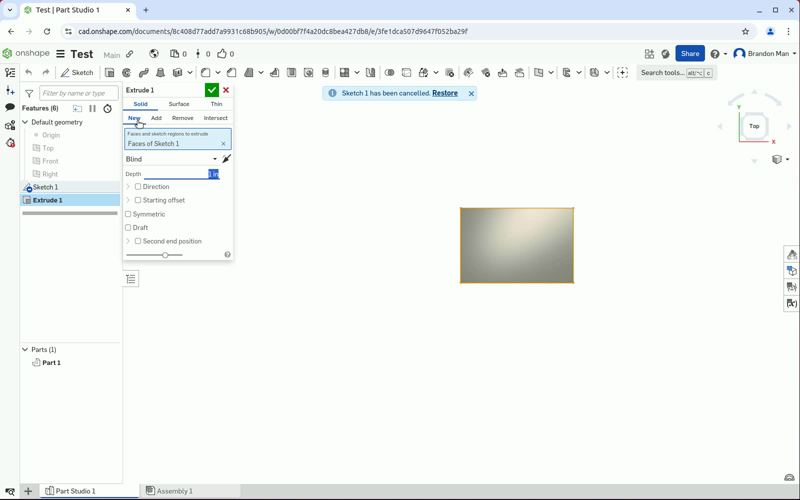
text(0.481)
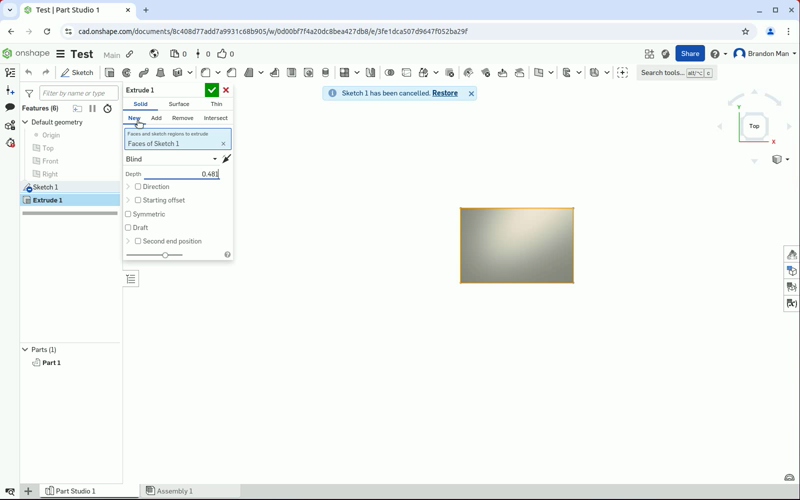
key(enter)
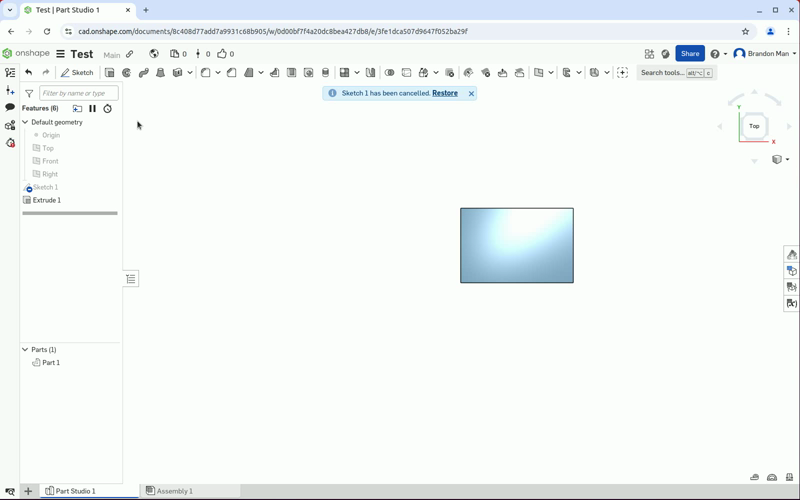
key(shift+h)
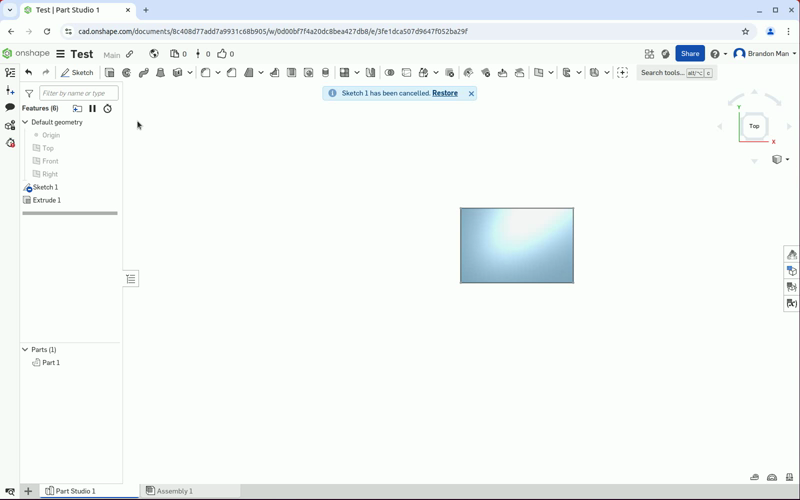
key(shift+h)
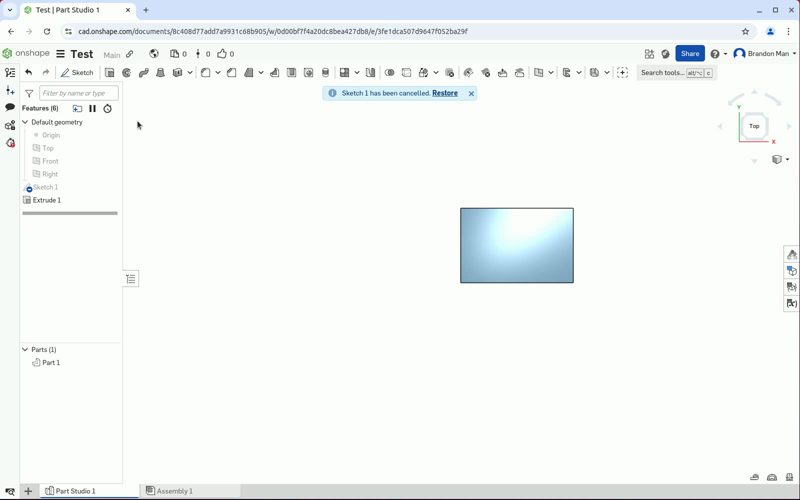
mouse_move(73, 189)
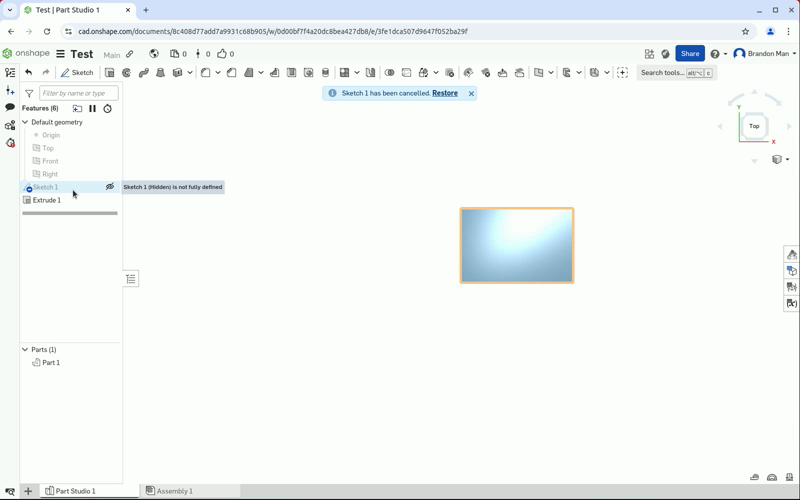
click(73, 189)
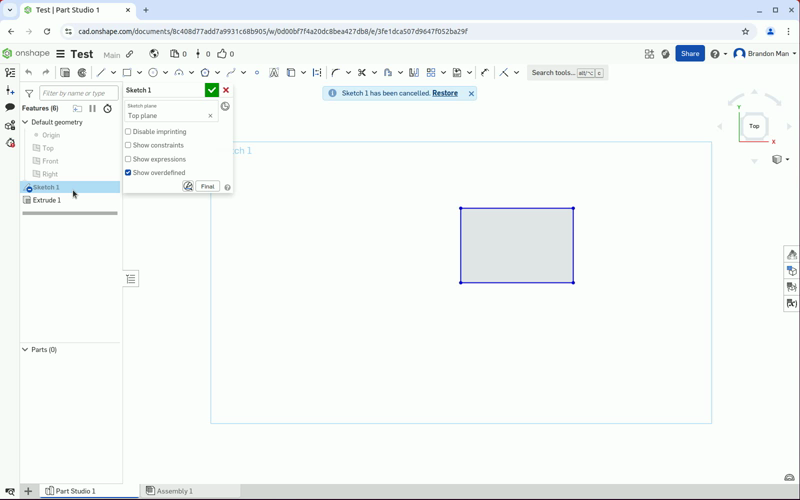
mouse_move(229, 92)
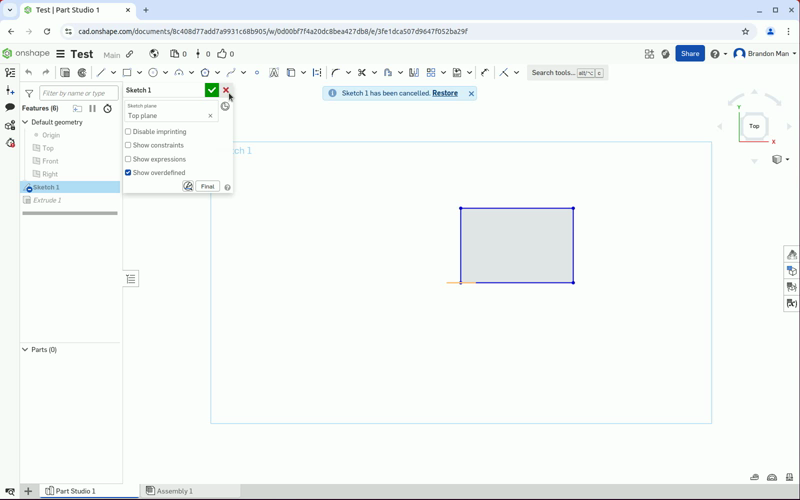
click(229, 92)
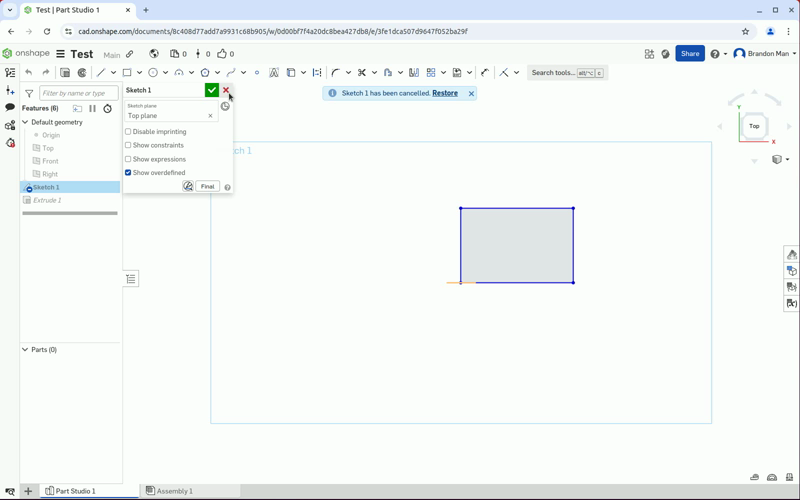
key(shift+s)
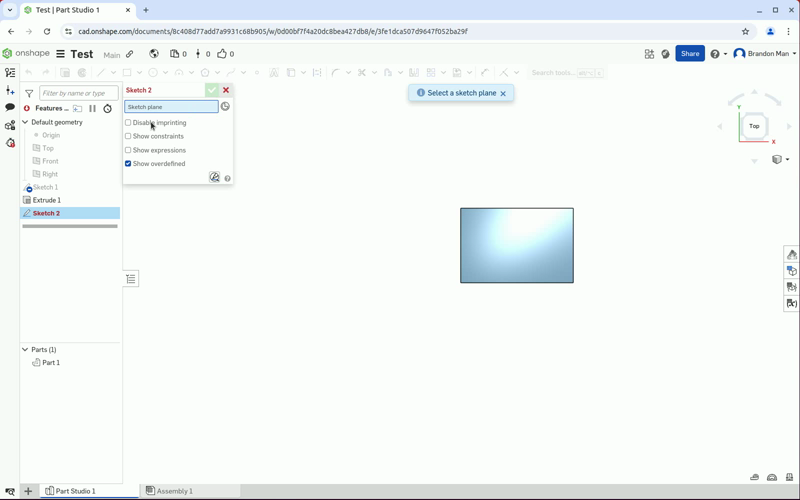
mouse_move(73, 150)
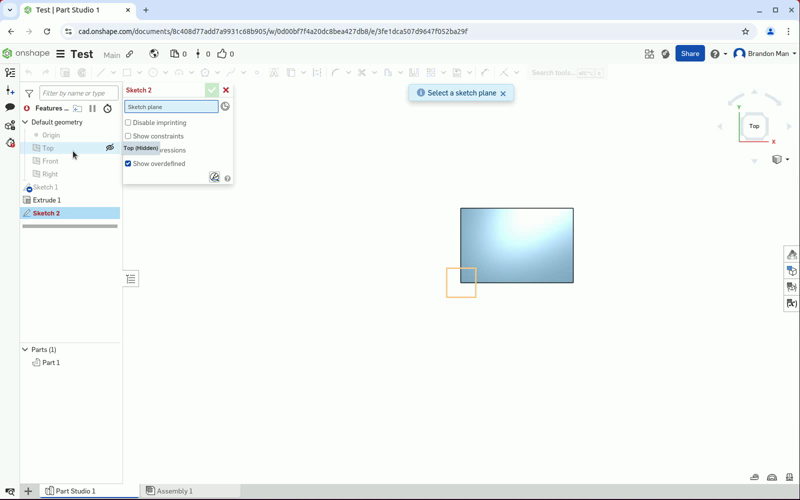
click(73, 150)
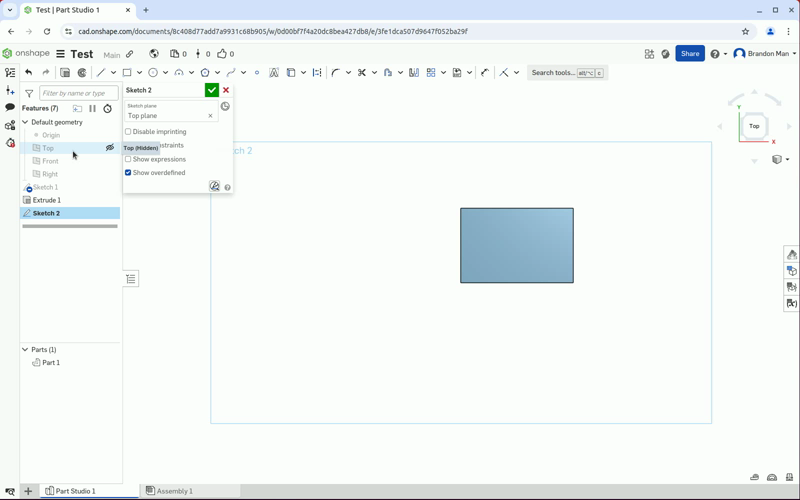
mouse_move(73, 352)
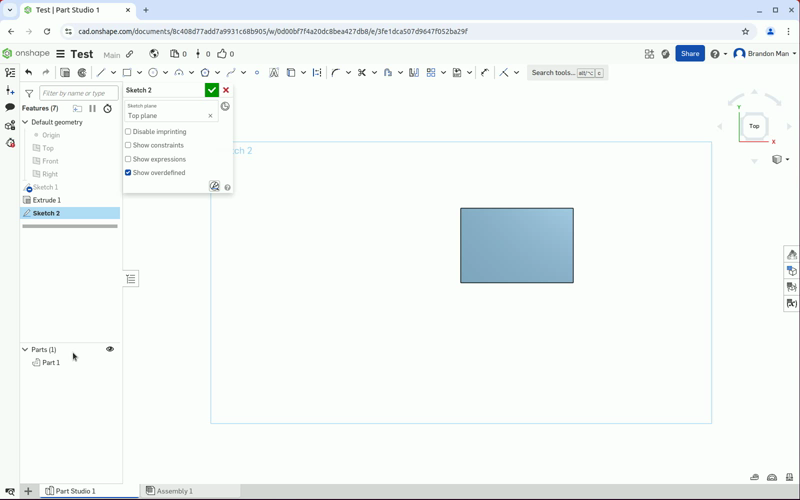
key(y)
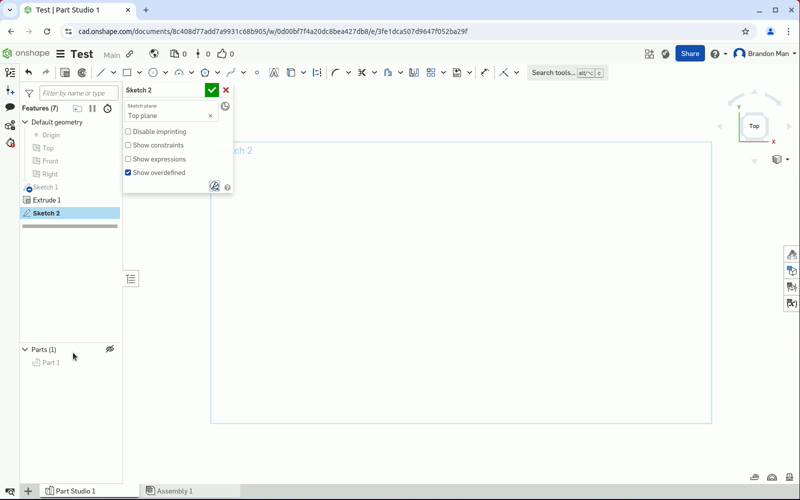
key(l)
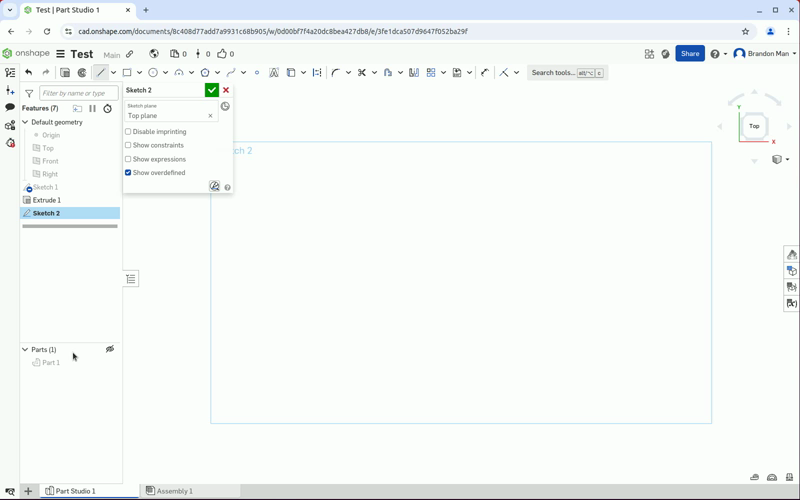
key_down(shift)
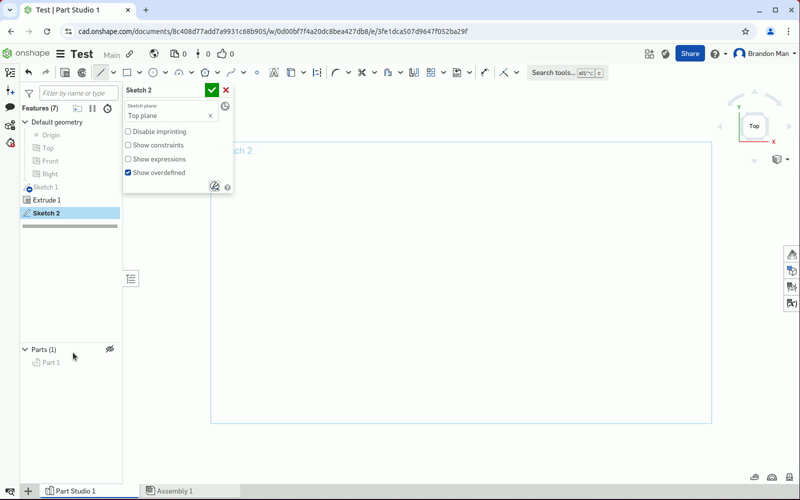
mouse_move(460, 282)
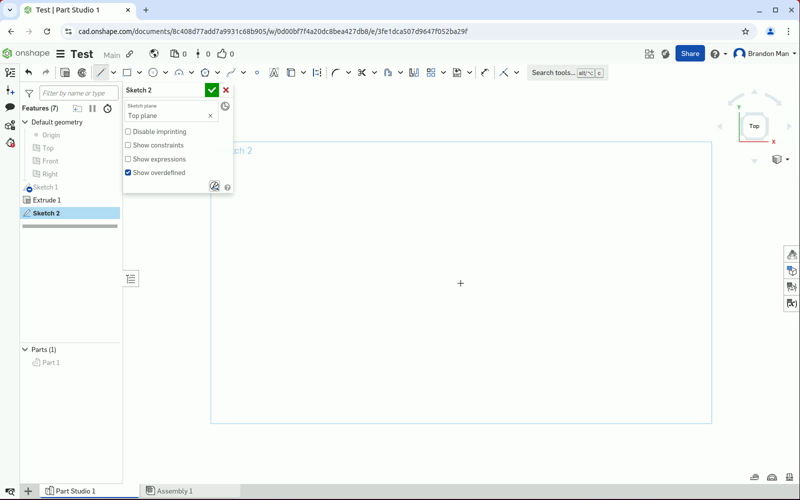
click(460, 282)
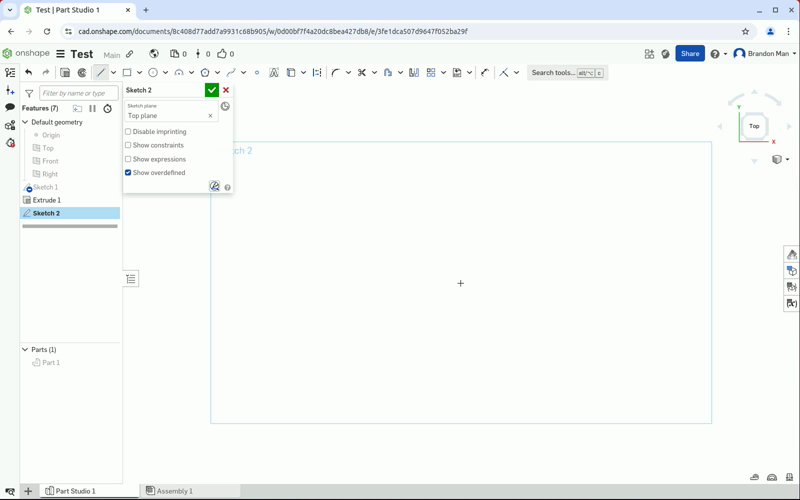
key_up(shift)
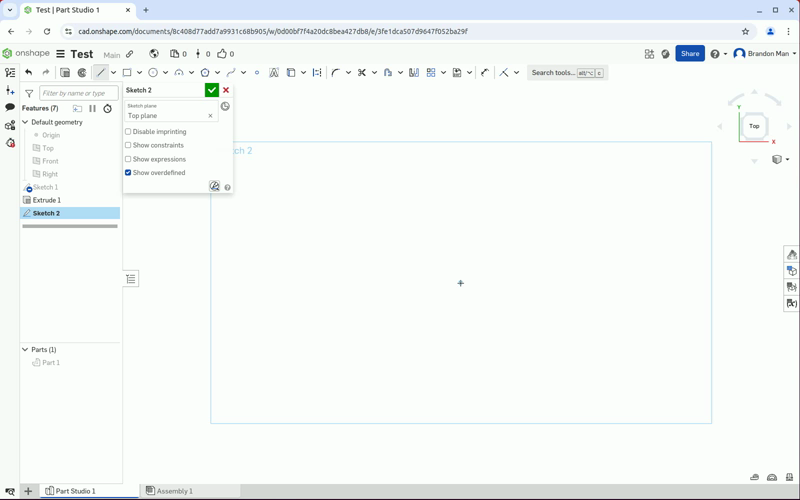
key_down(shift)
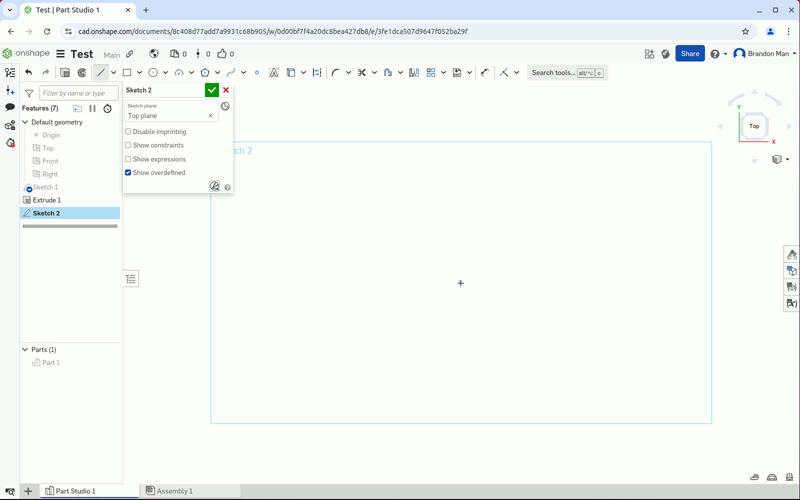
mouse_move(573, 282)
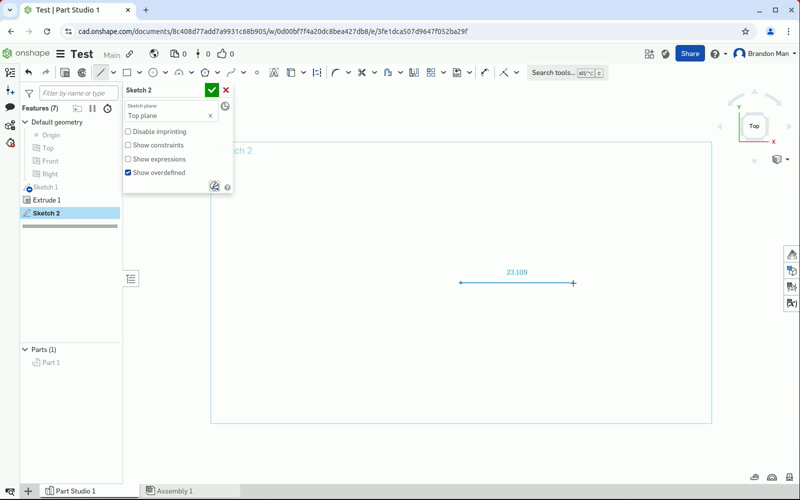
click(573, 282)
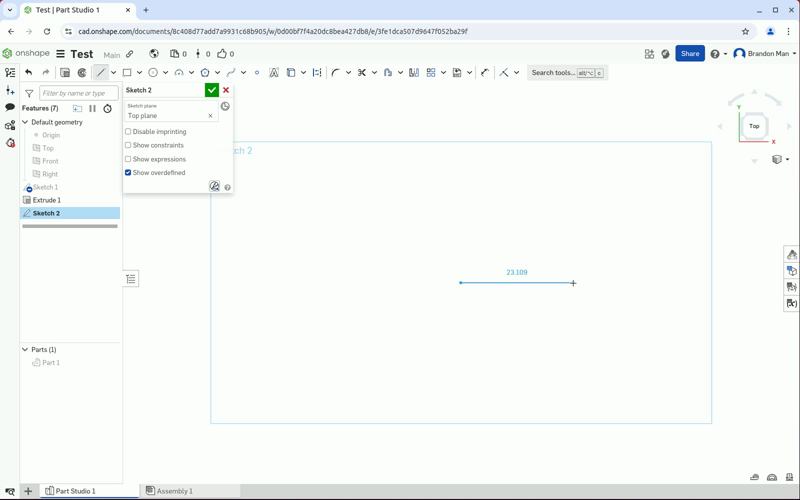
key_up(shift)
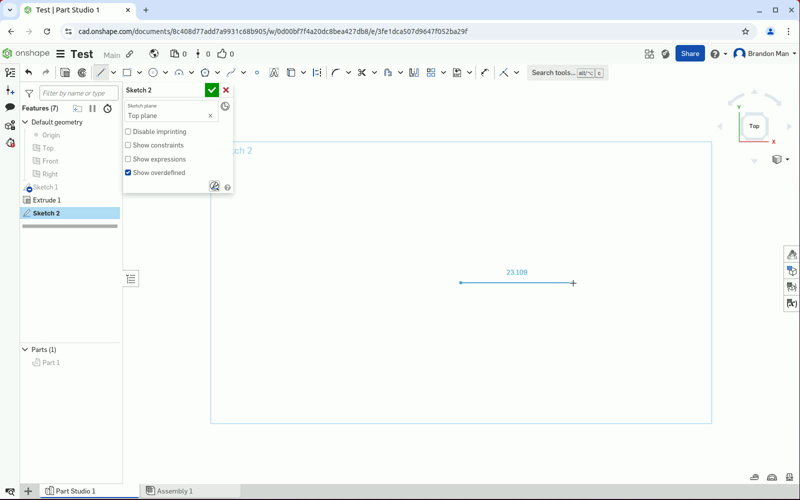
key_down(shift)
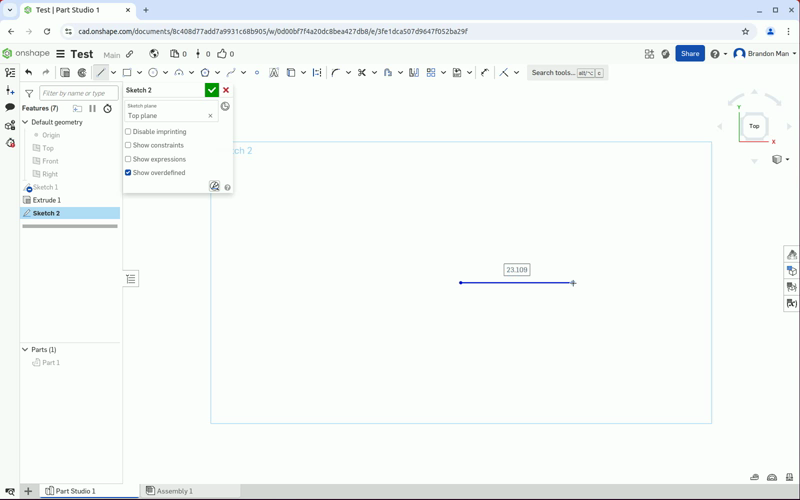
mouse_move(573, 208)
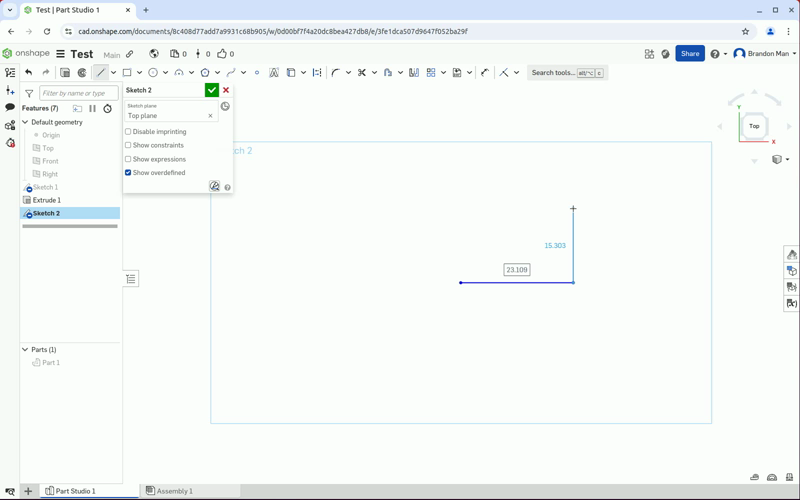
click(573, 208)
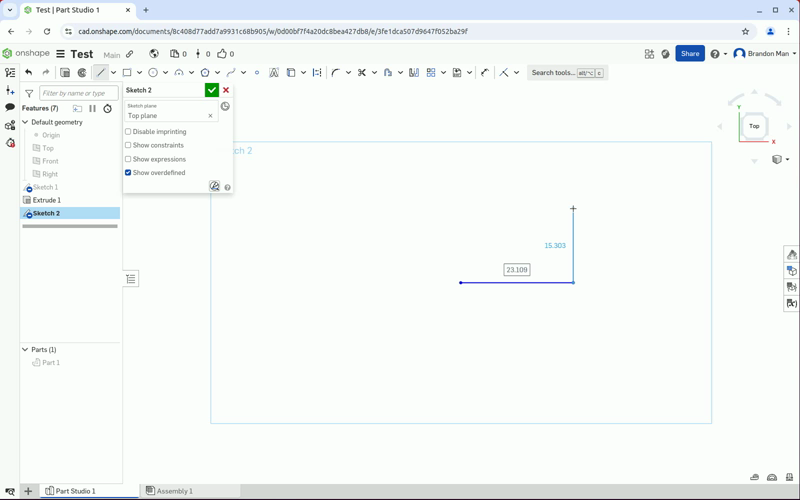
key_up(shift)
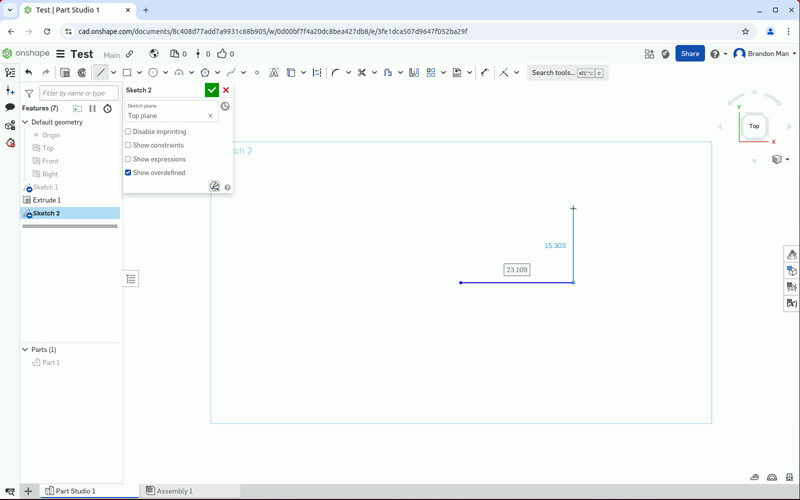
key_down(shift)
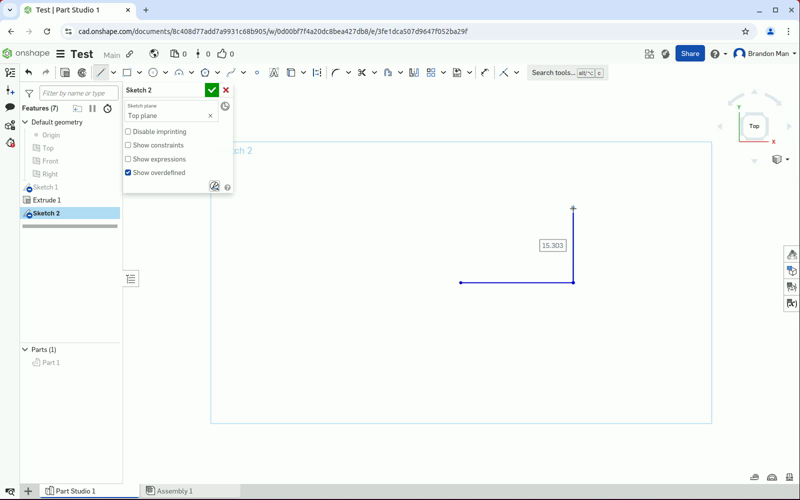
mouse_move(460, 208)
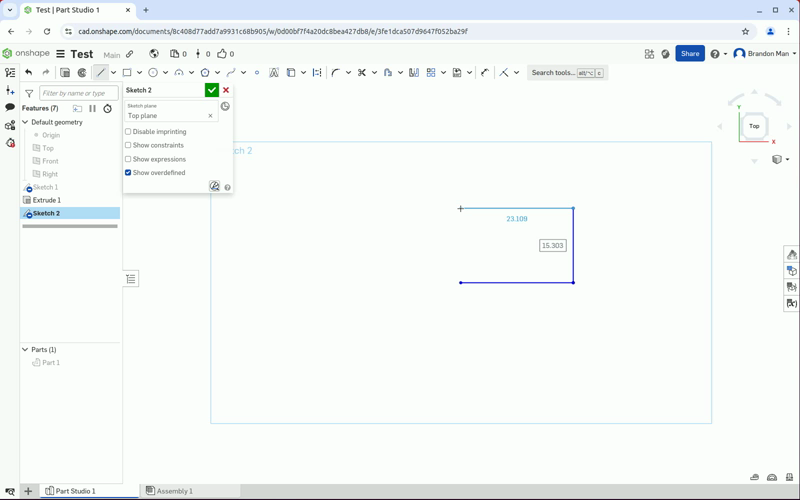
click(460, 208)
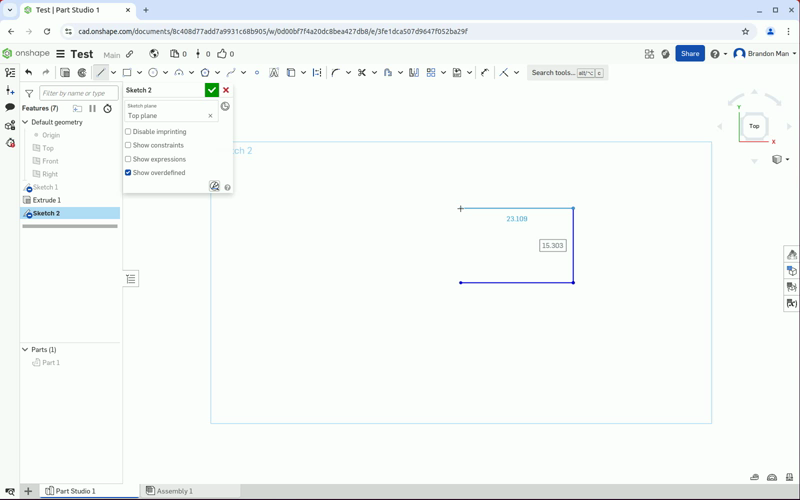
key_up(shift)
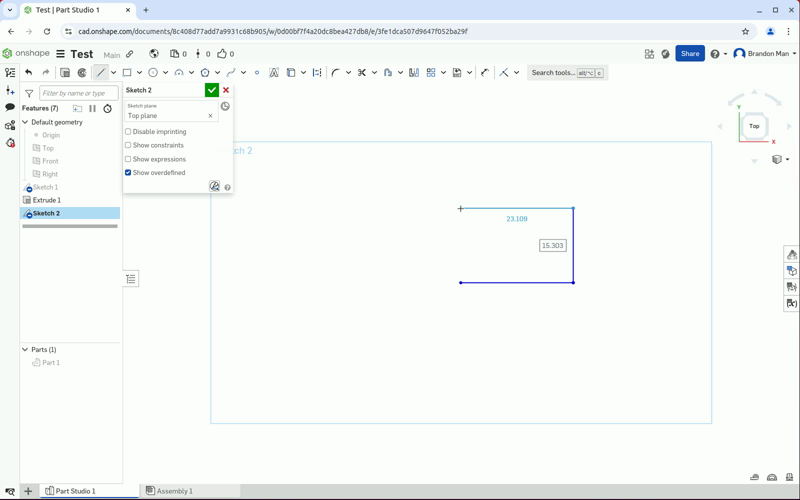
key_down(shift)
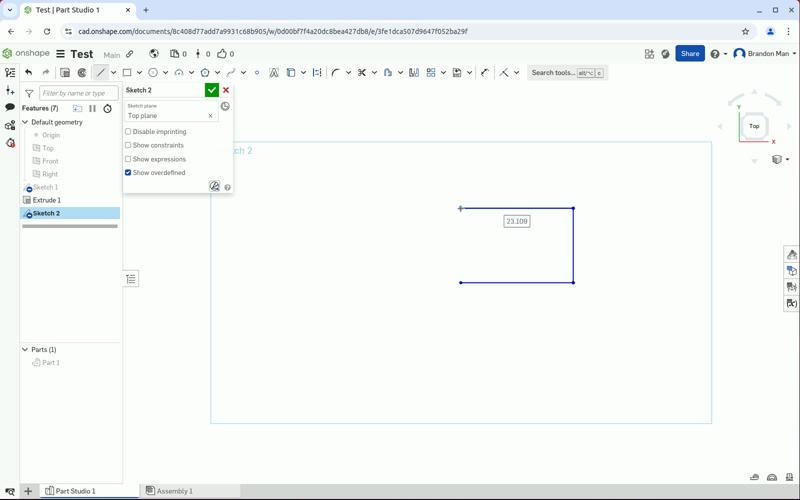
mouse_move(460, 282)
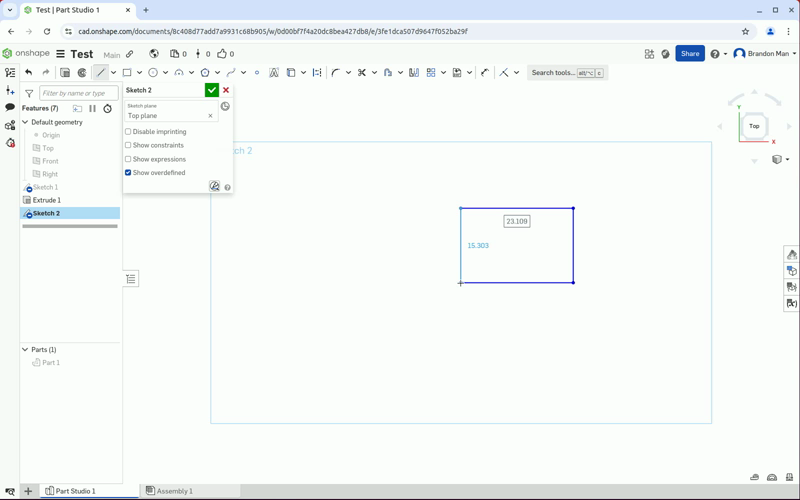
key_up(shift)
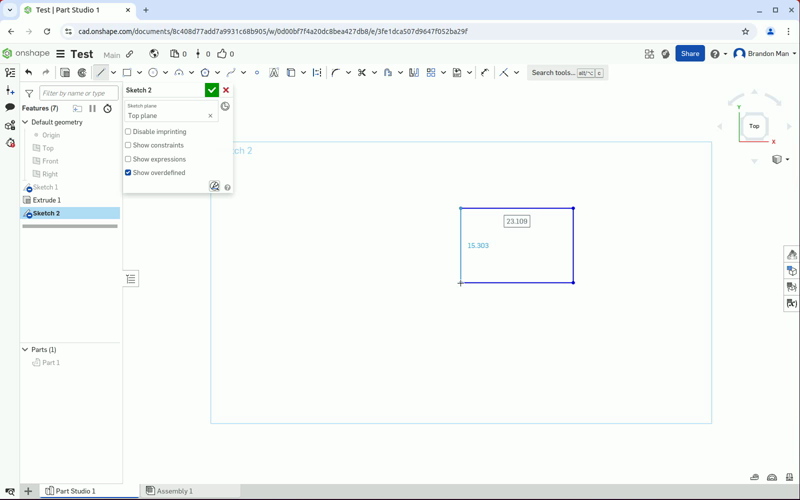
click(460, 282)
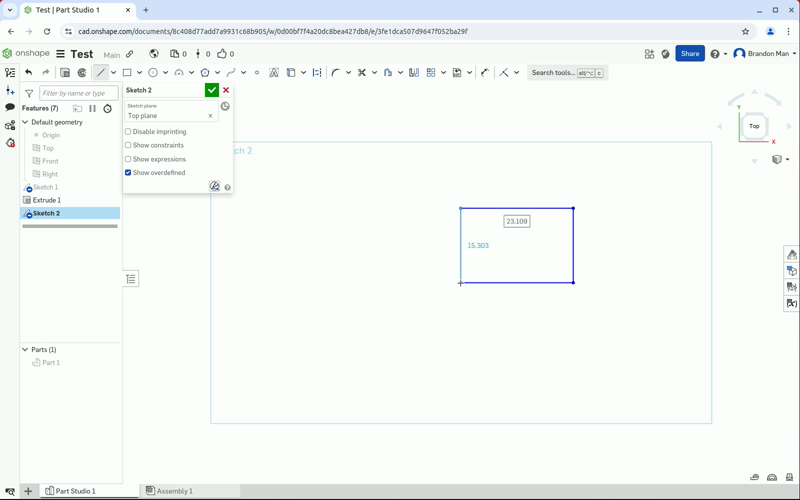
key(esc)
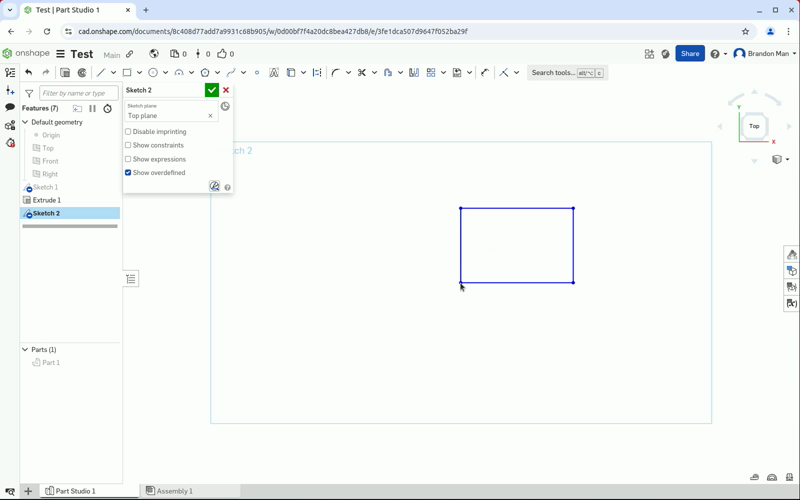
mouse_move(536, 271)
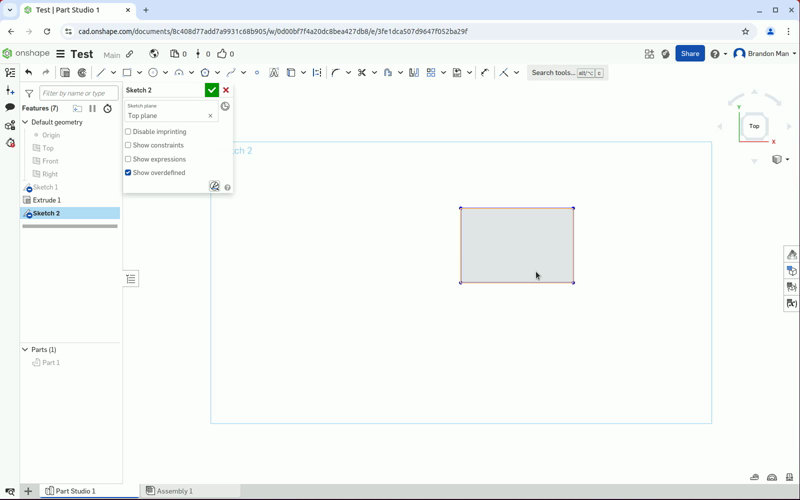
click(536, 271)
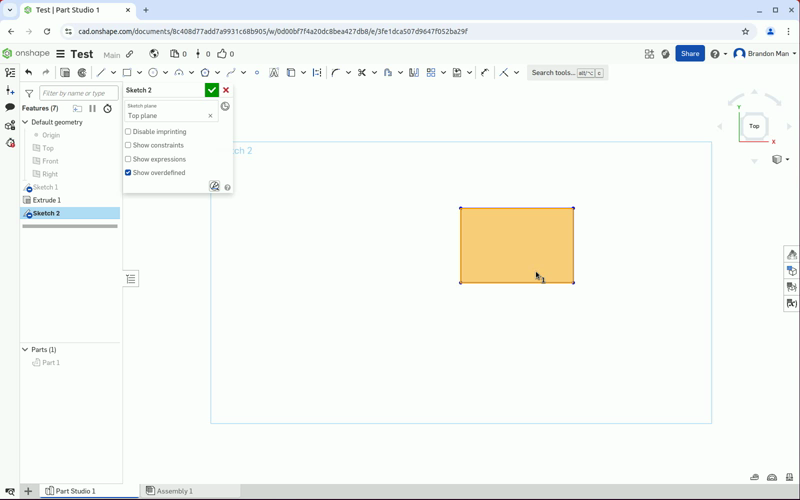
mouse_move(73, 352)
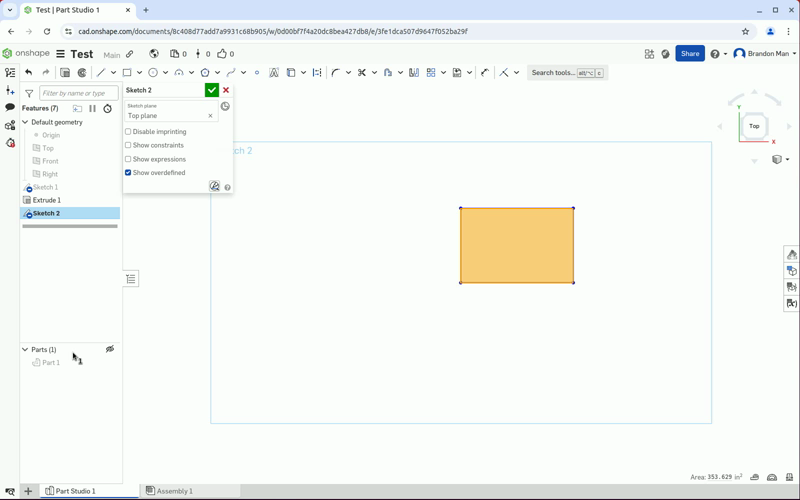
key(shift+y)
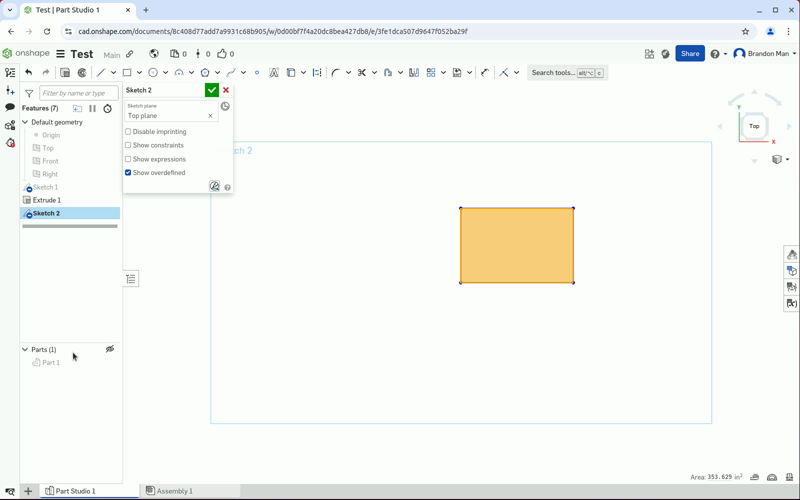
key(shift+e)
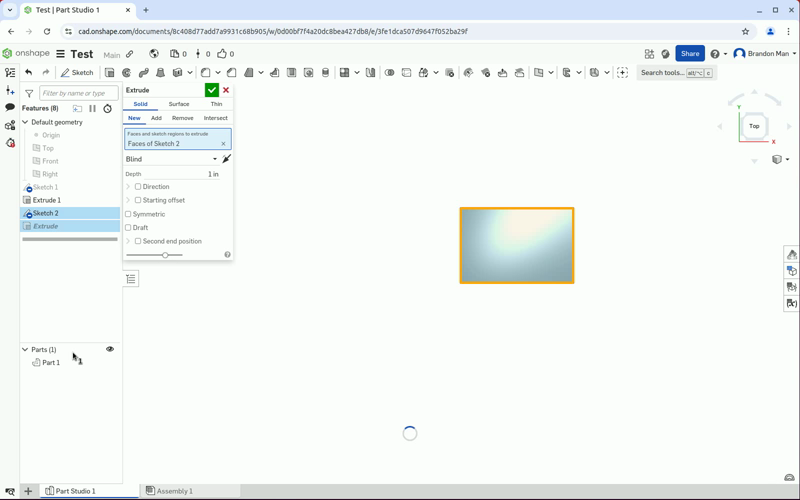
mouse_move(143, 106)
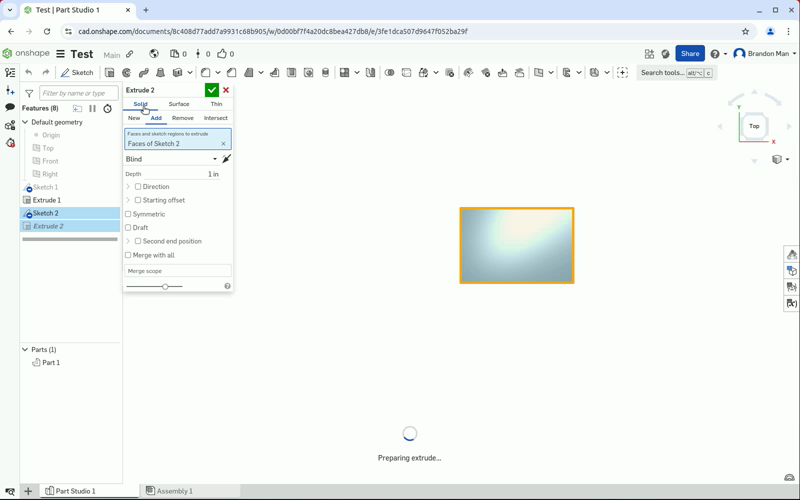
click(143, 106)
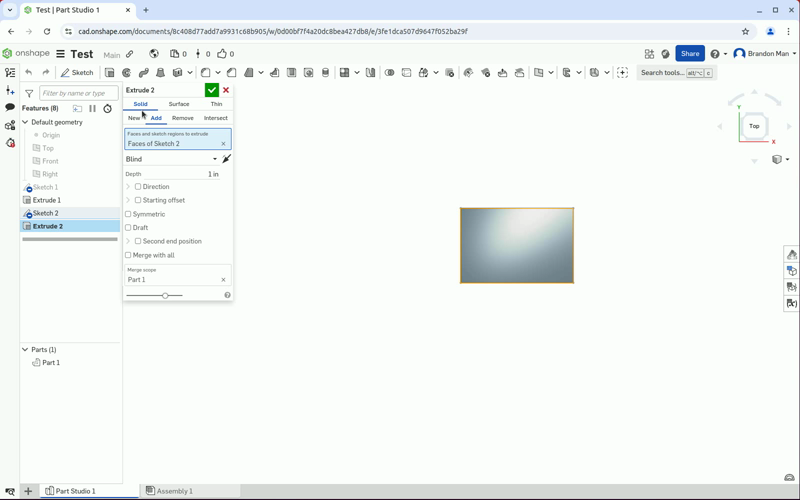
mouse_move(137, 120)
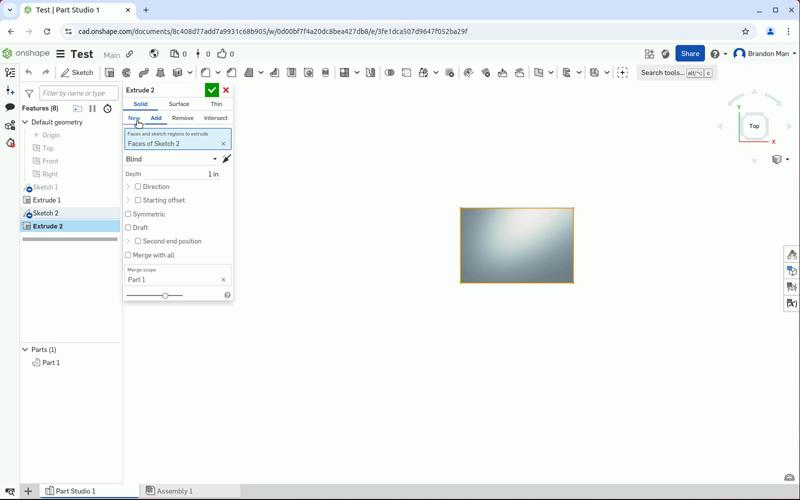
click(137, 120)
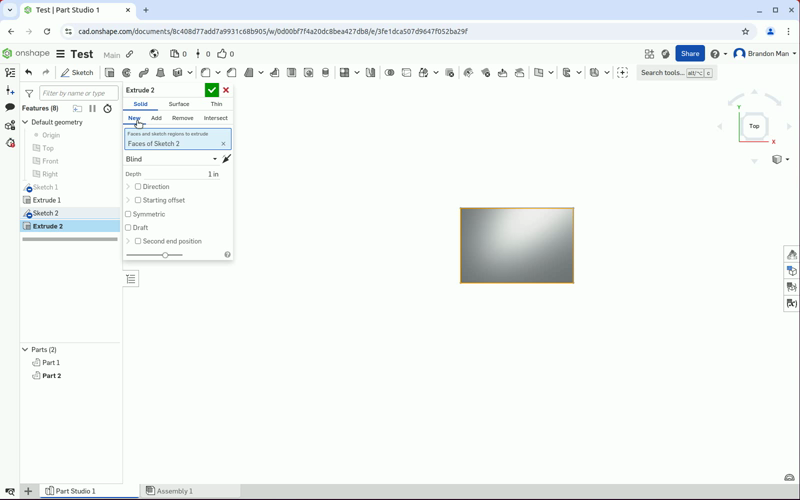
key(tab, 4)
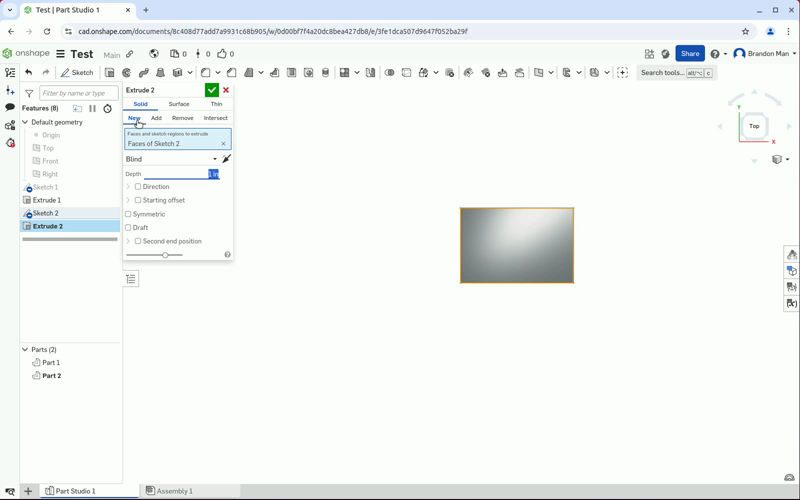
text(0.481)
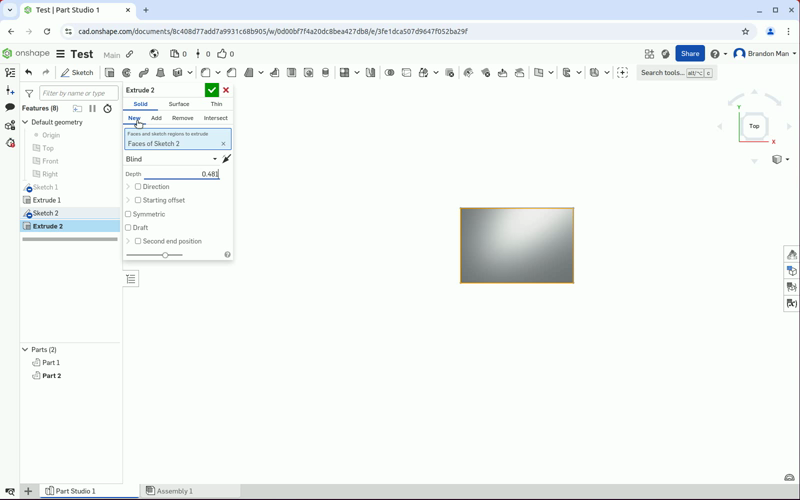
key(enter)
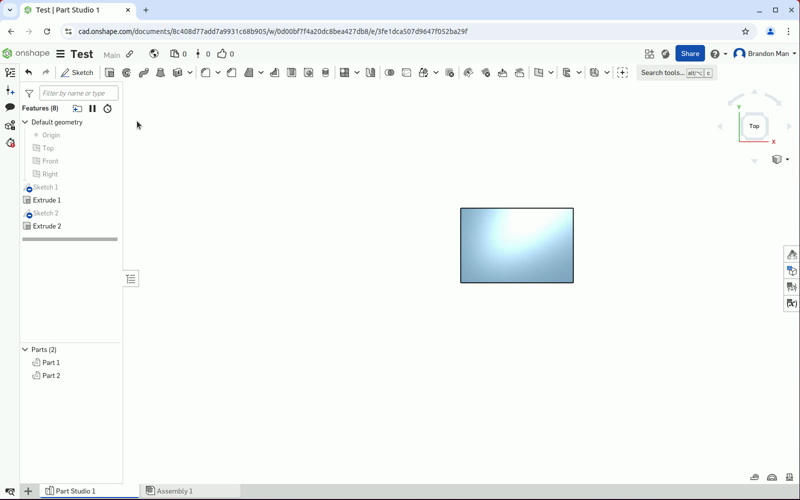
key(shift+h)
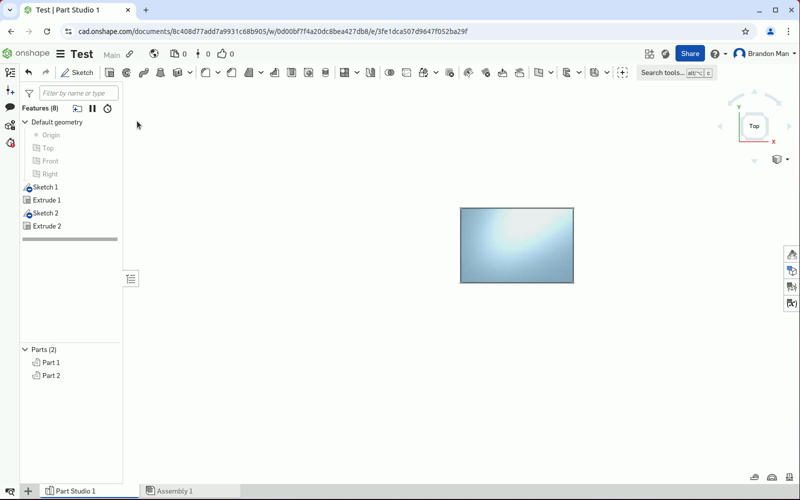
key(shift+h)
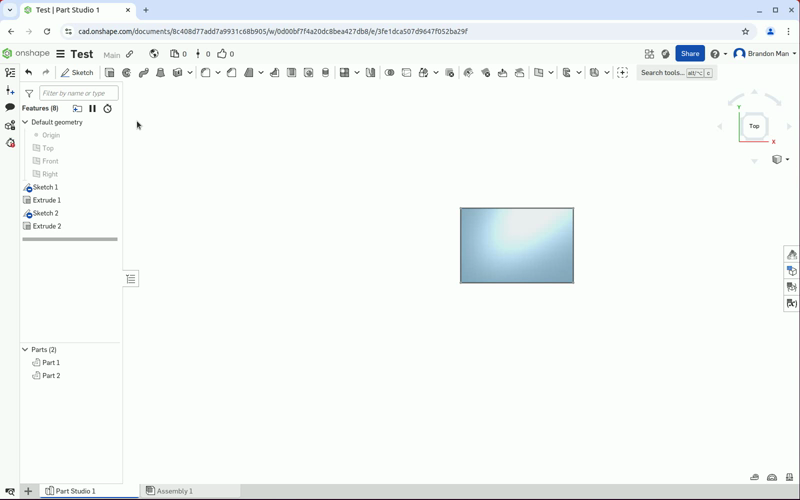
key(shift+7)
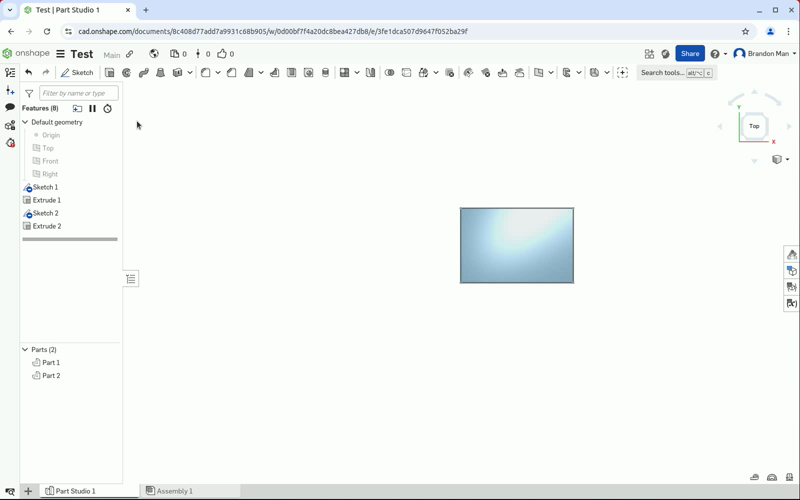
key(up, 3)
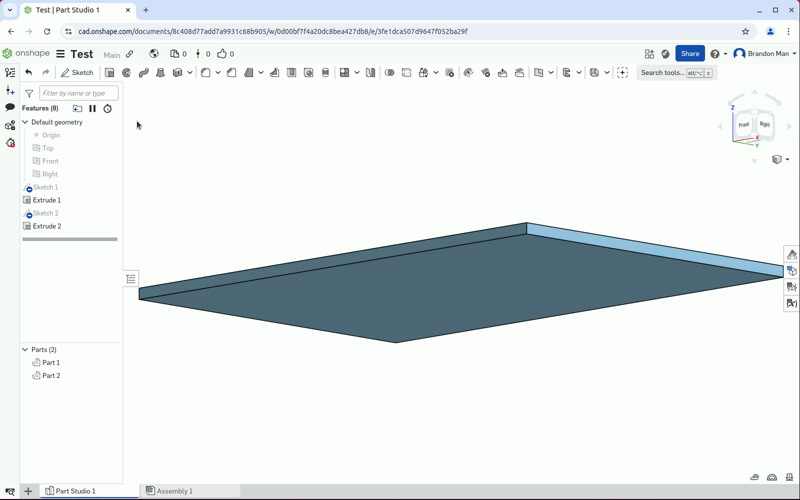
key(left, 3)
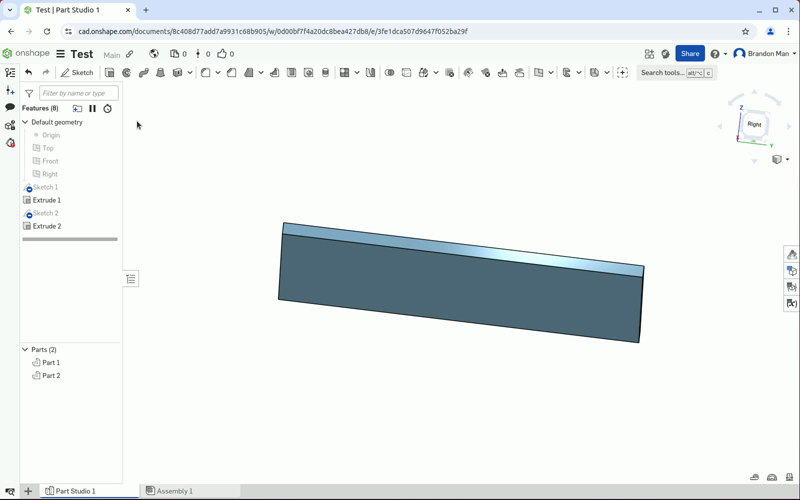
key(right, 3)
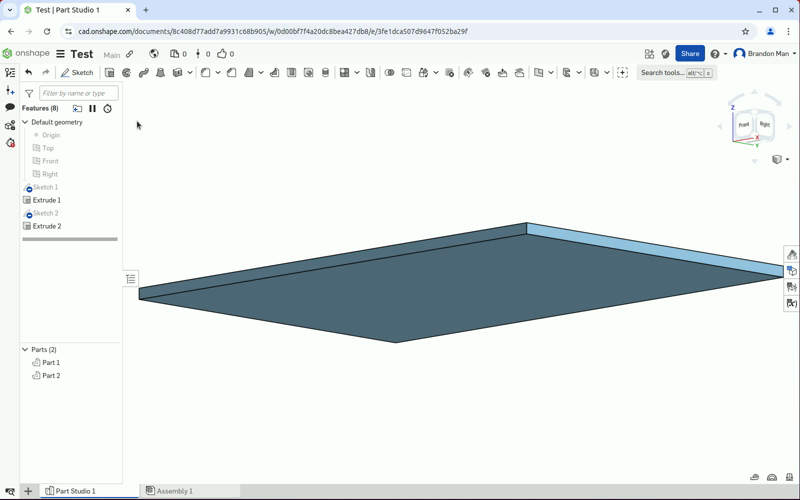
key(down, 3)
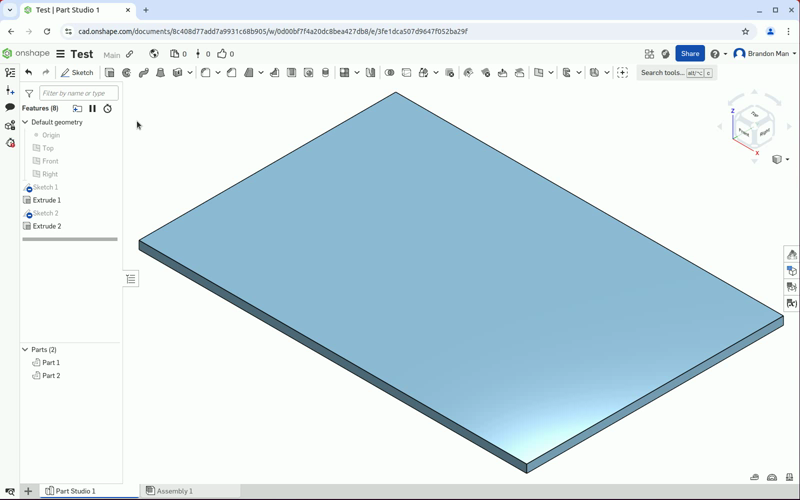
mouse_move(73, 189)
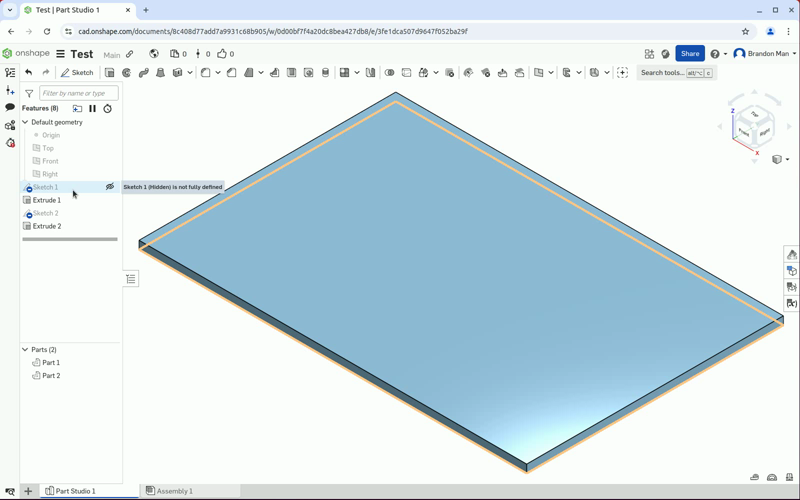
click(73, 189)